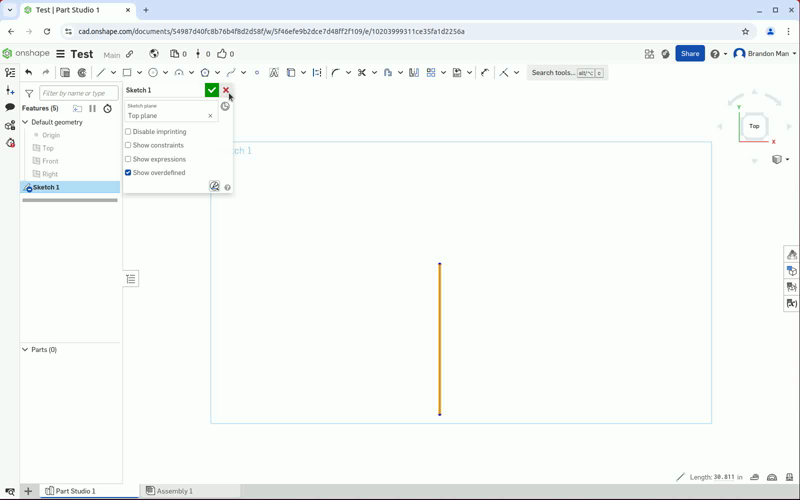
key(shift+h)
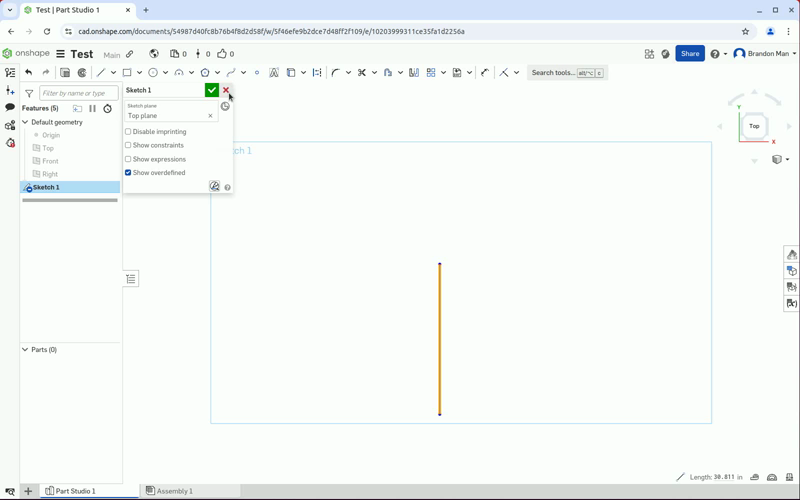
key(shift+s)
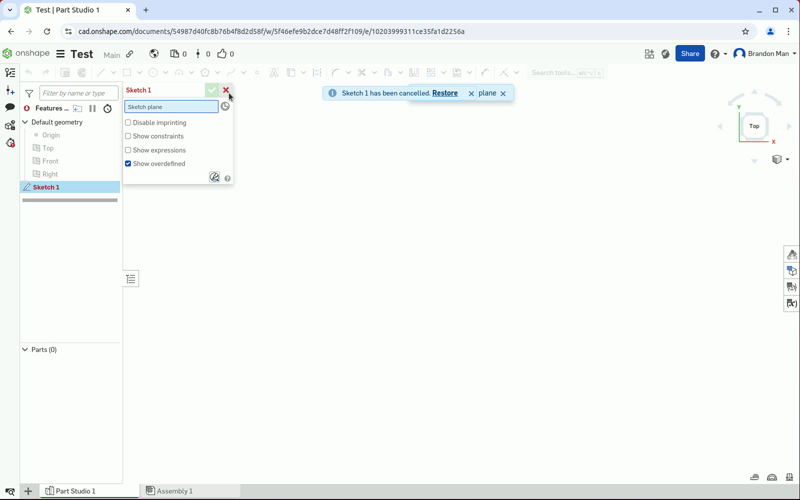
mouse_move(73, 150)
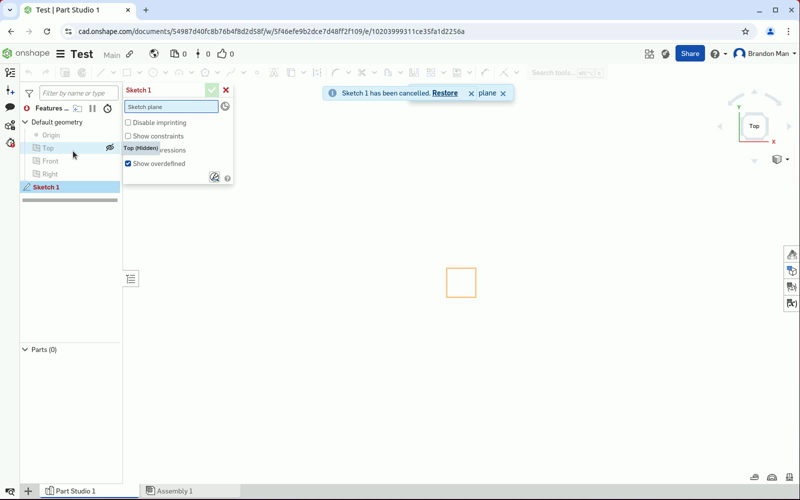
click(73, 150)
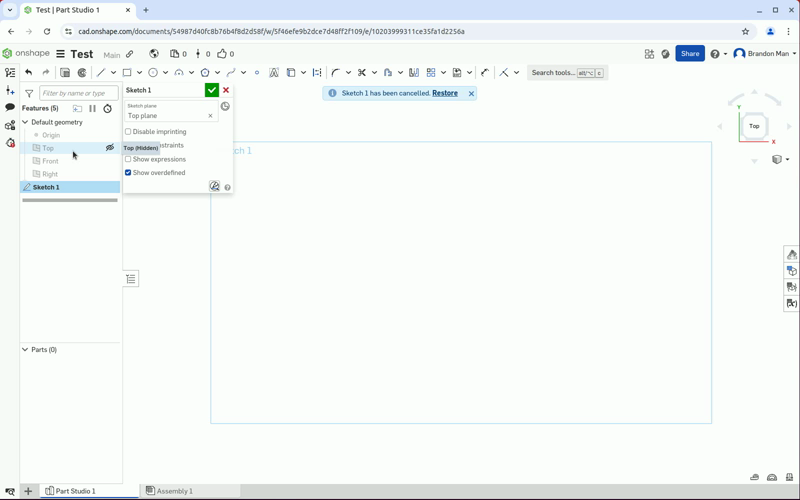
mouse_move(73, 352)
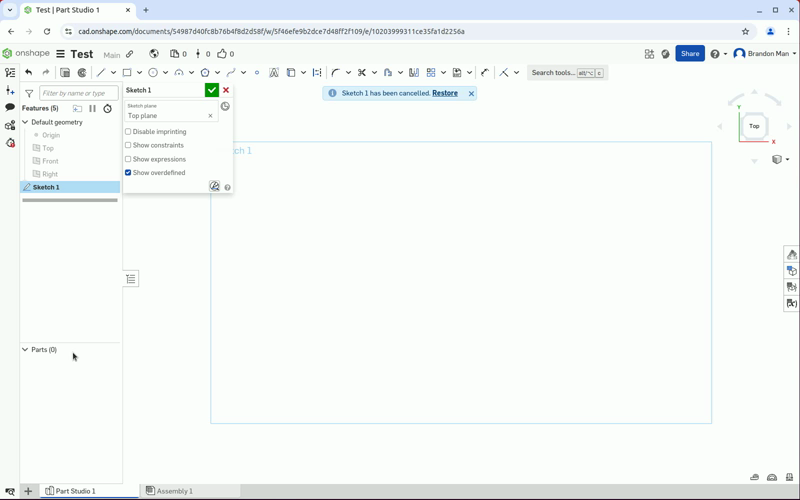
key(y)
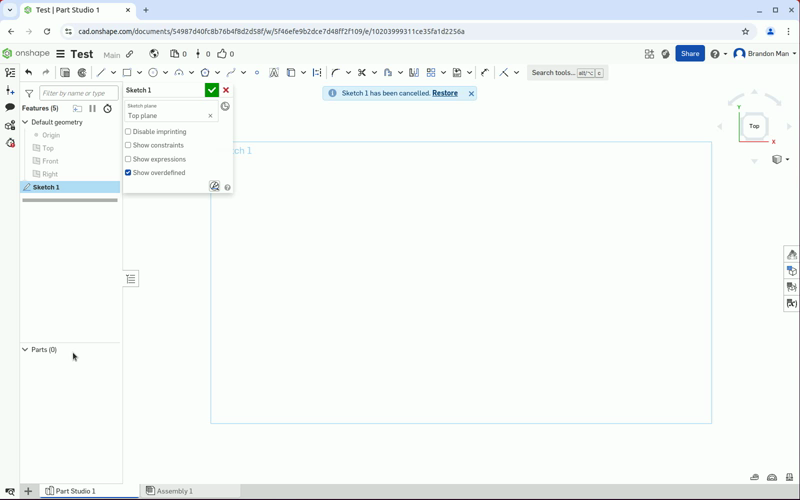
key(l)
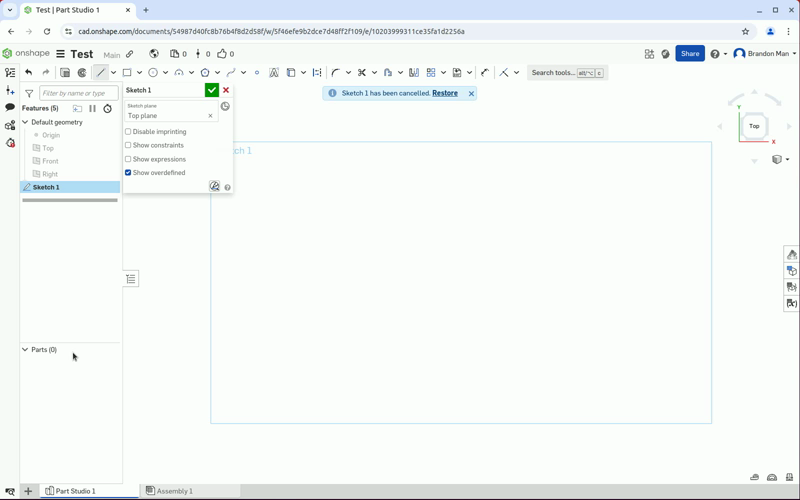
key_down(shift)
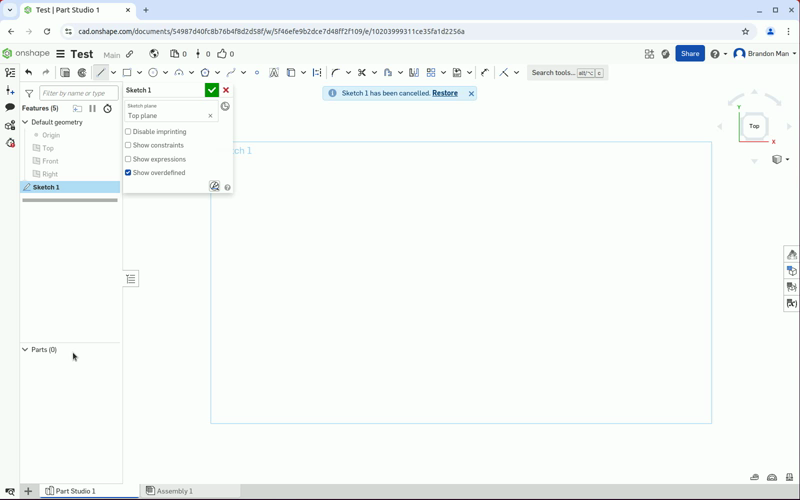
mouse_move(423, 335)
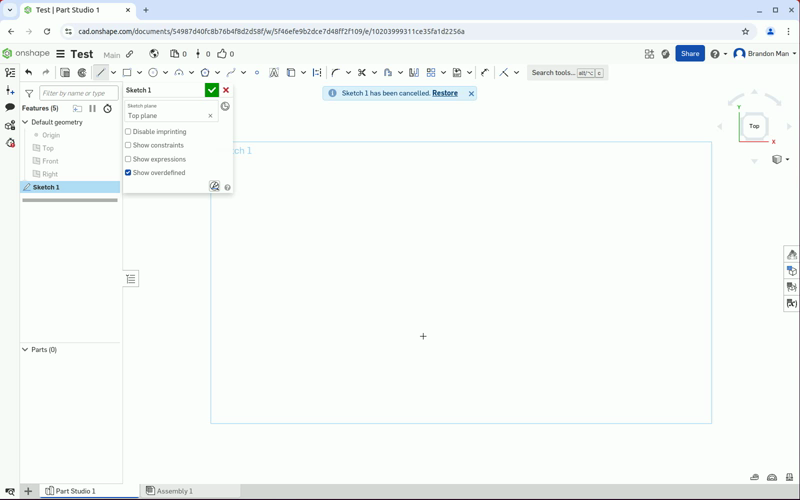
click(423, 335)
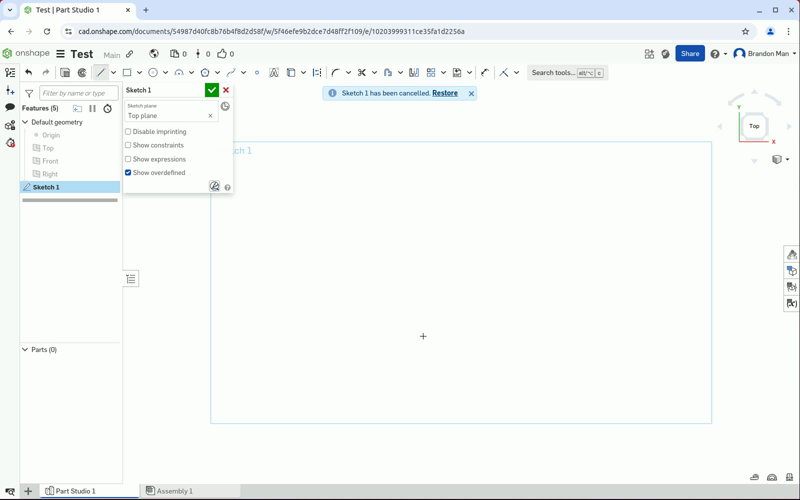
key_up(shift)
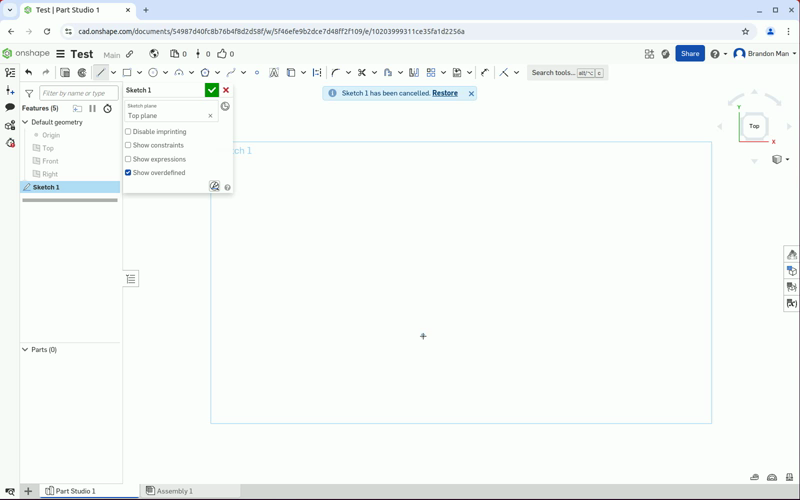
key_down(shift)
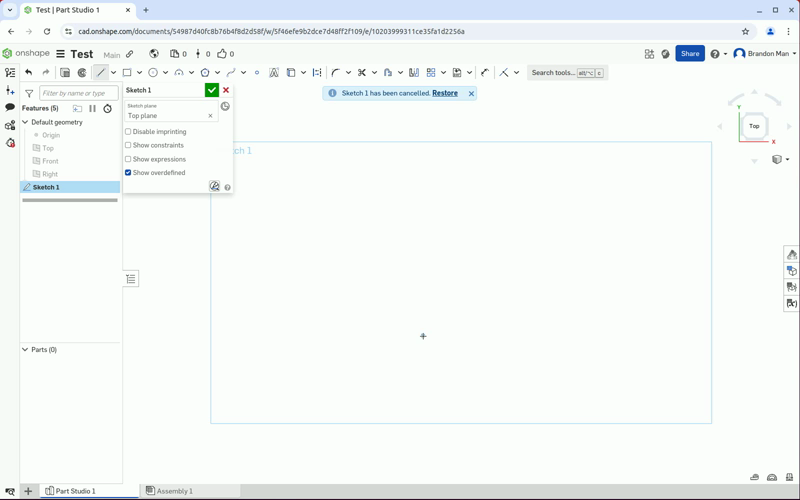
mouse_move(498, 335)
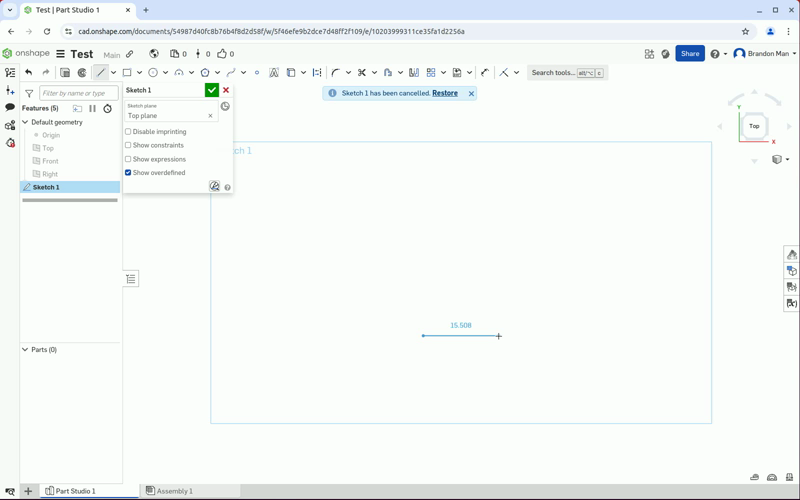
click(498, 335)
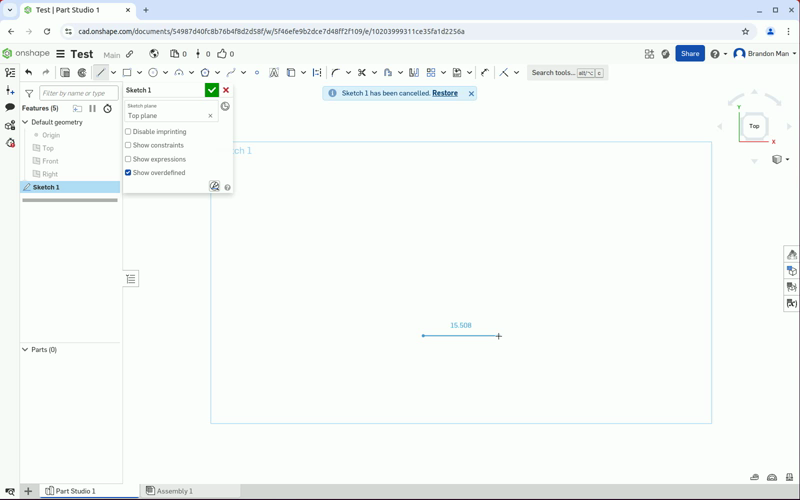
key_up(shift)
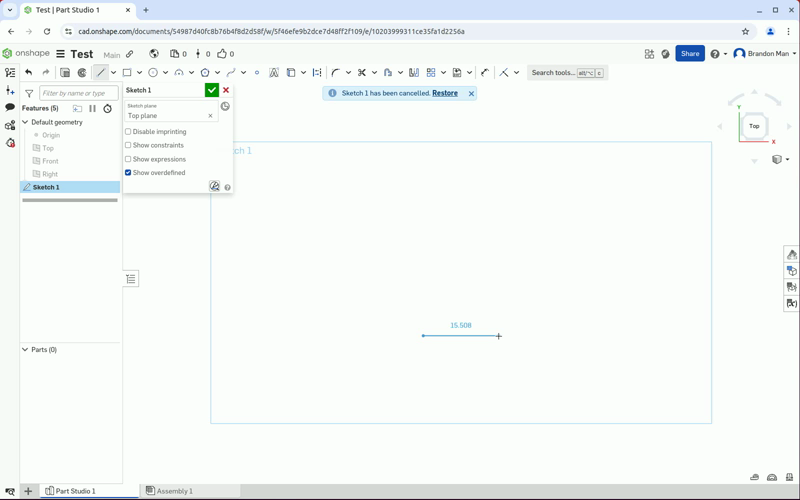
key_down(shift)
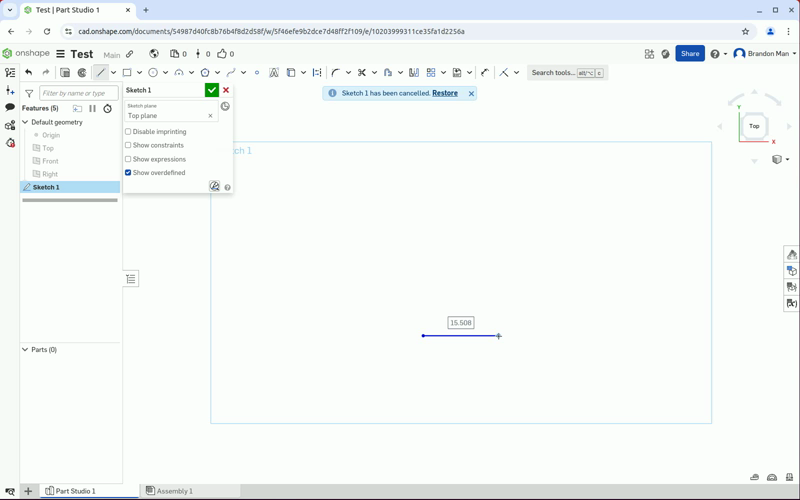
mouse_move(528, 335)
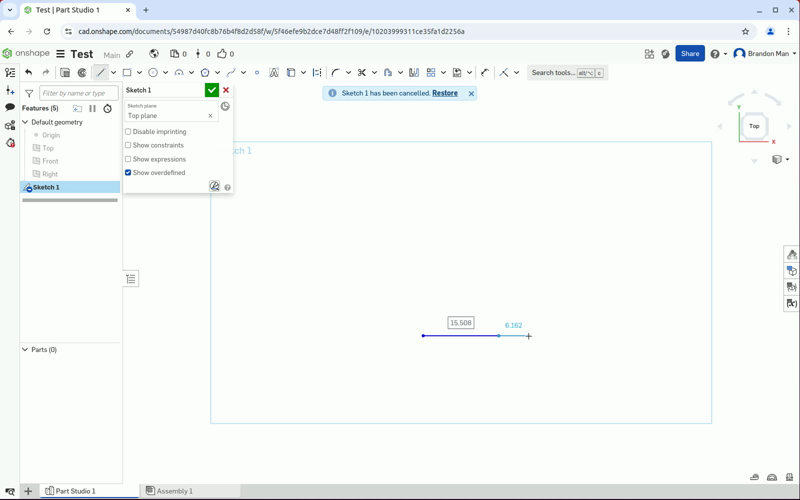
mouse_move(498, 290)
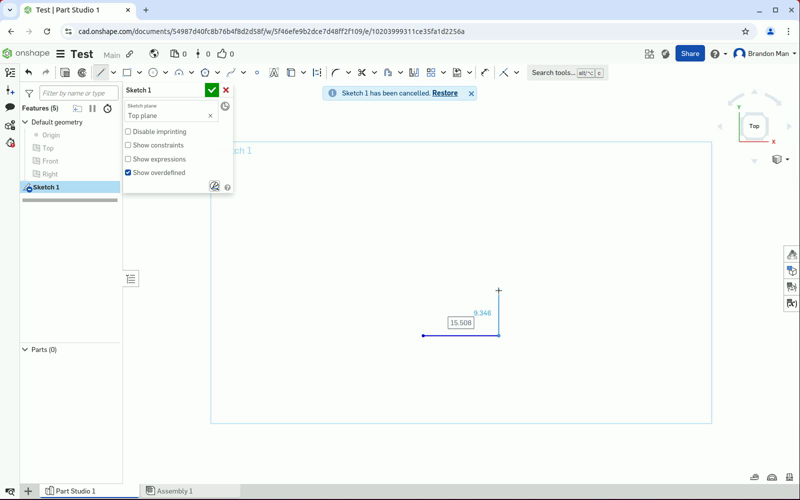
click(498, 290)
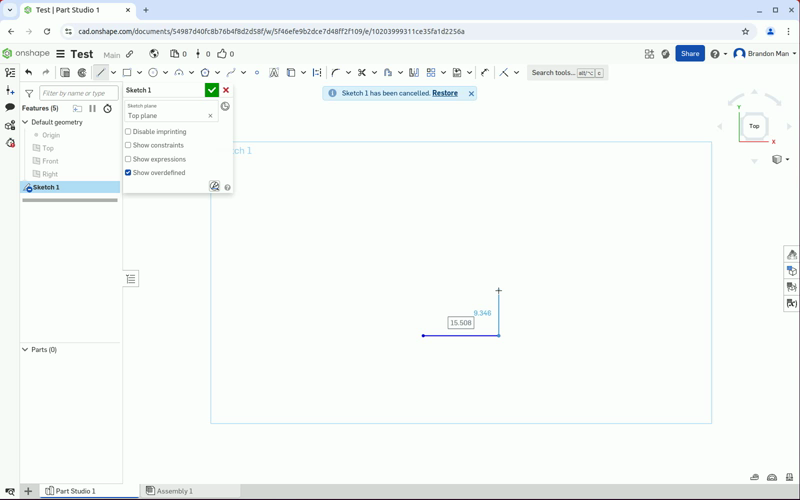
key_up(shift)
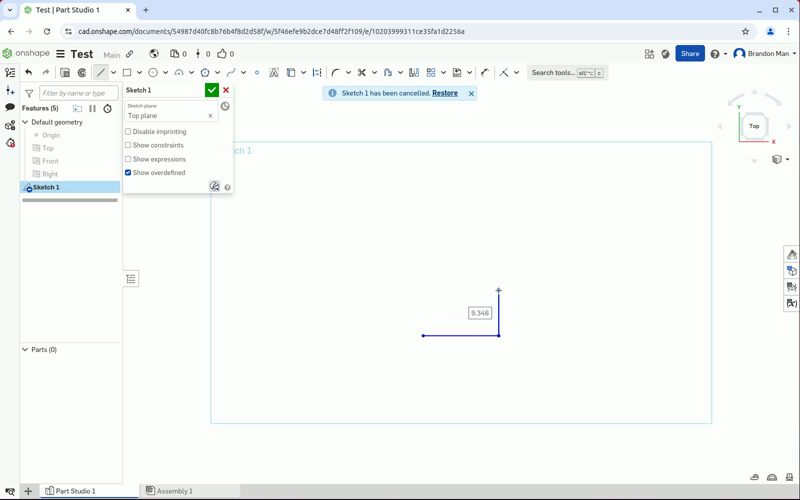
key_down(shift)
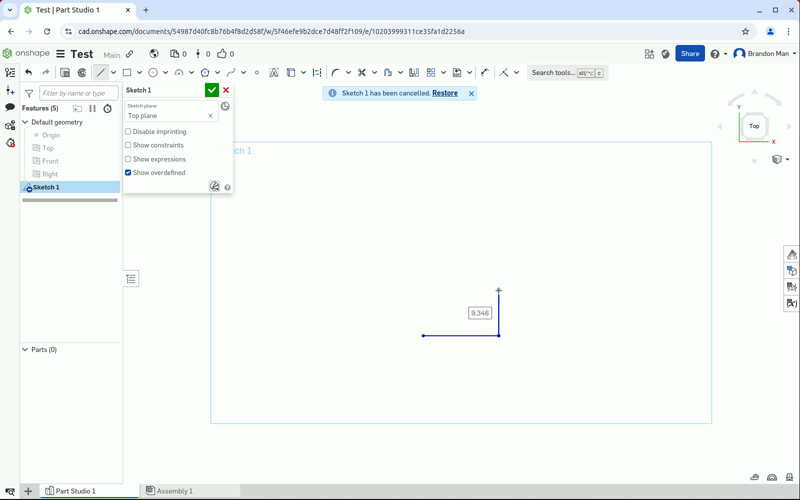
mouse_move(498, 230)
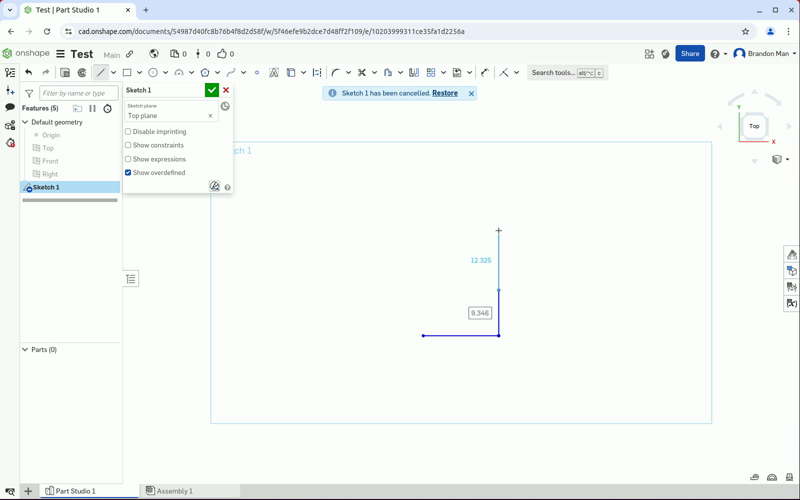
click(498, 230)
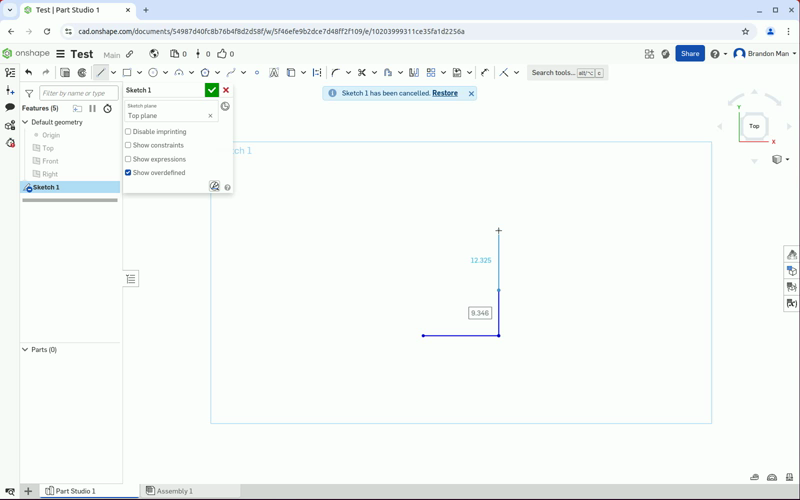
key_up(shift)
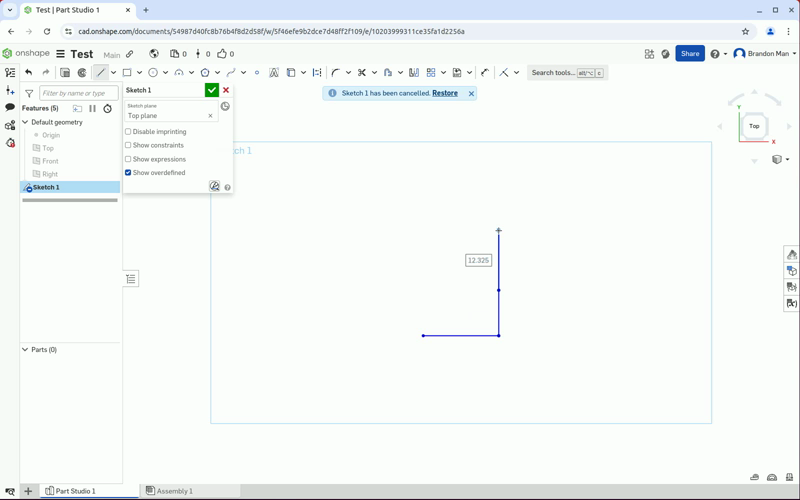
key_down(shift)
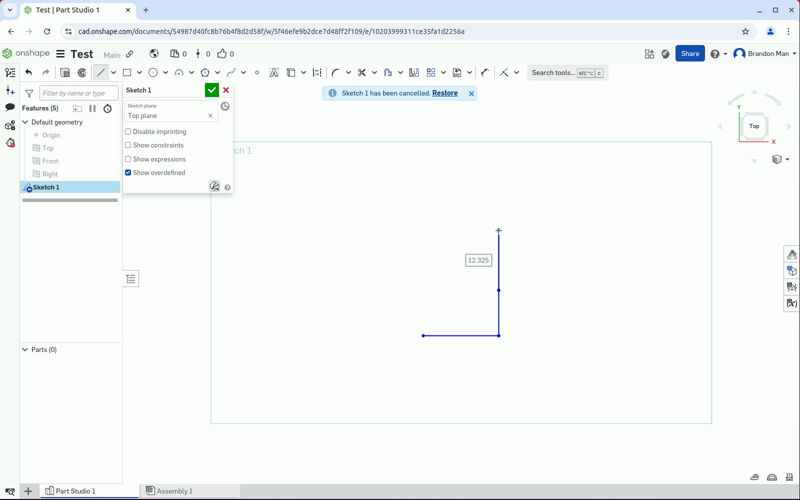
mouse_move(423, 230)
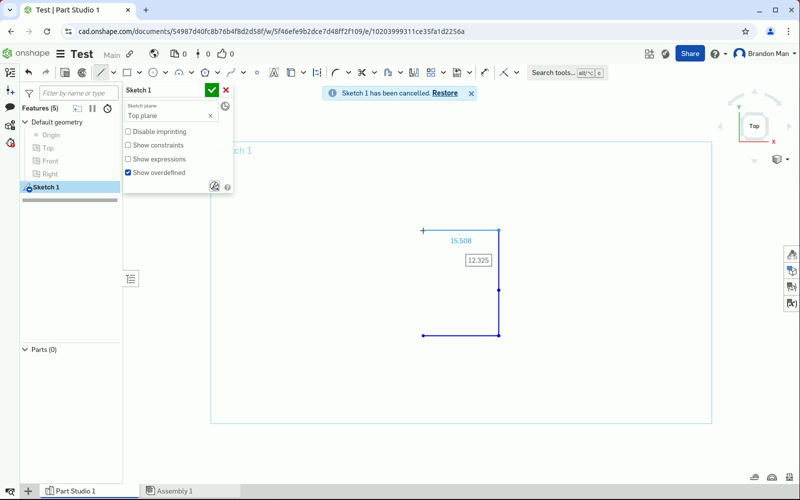
click(423, 230)
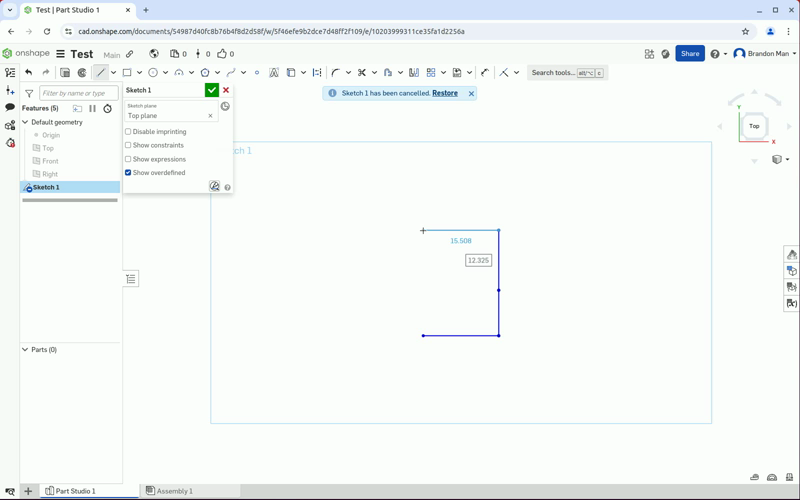
key_up(shift)
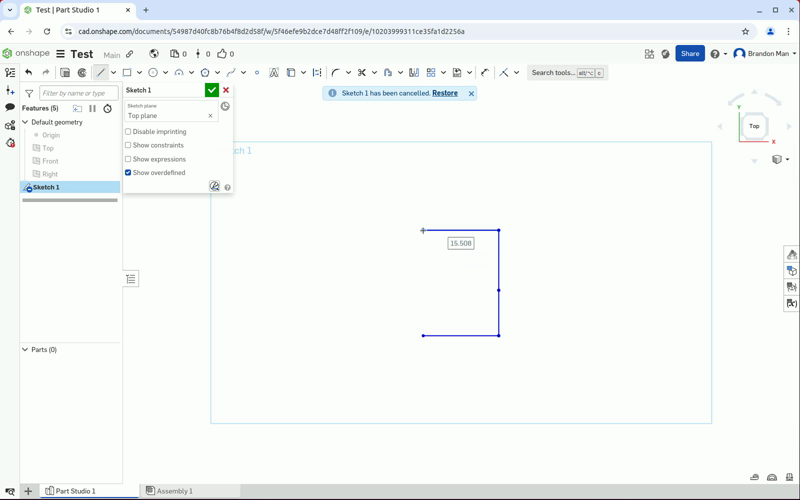
key_down(shift)
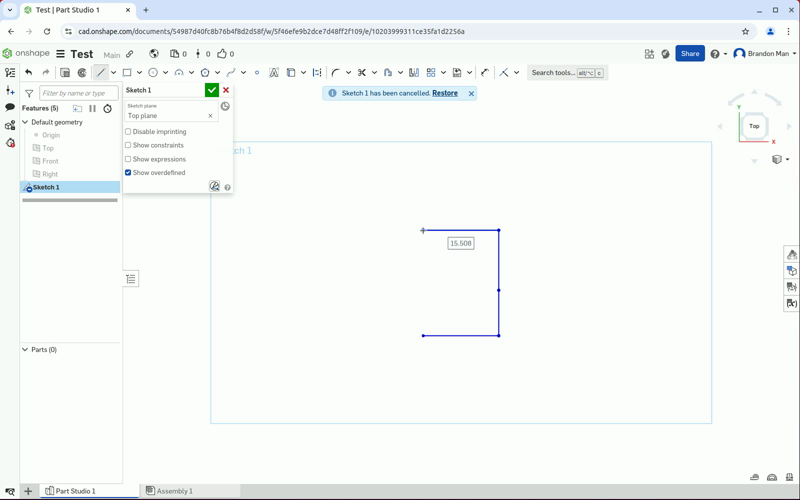
mouse_move(423, 335)
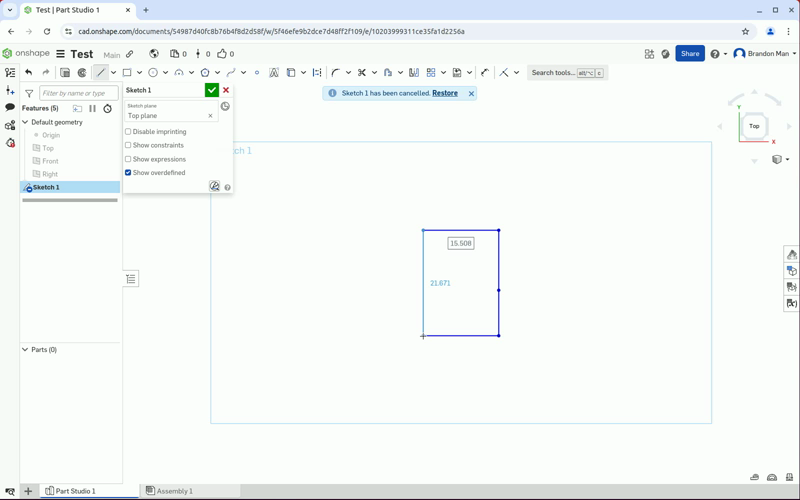
key_up(shift)
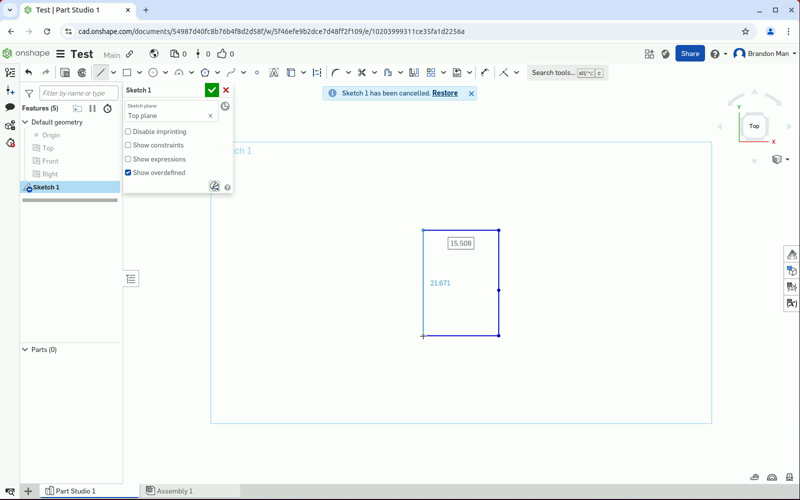
click(423, 335)
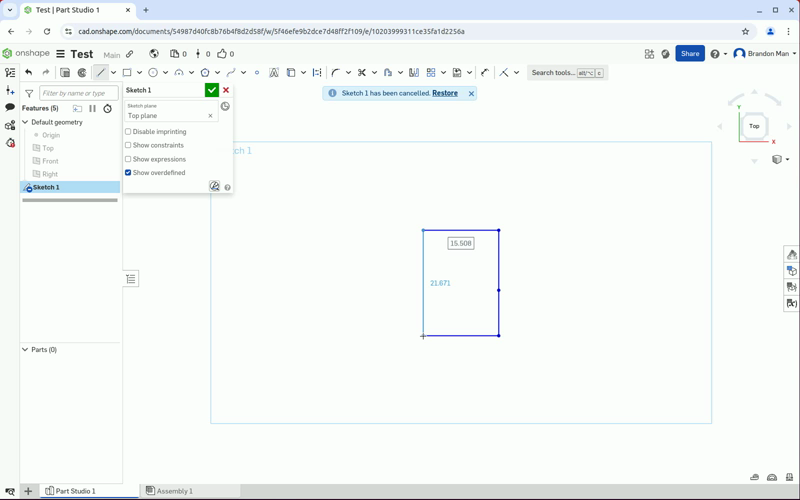
key(esc)
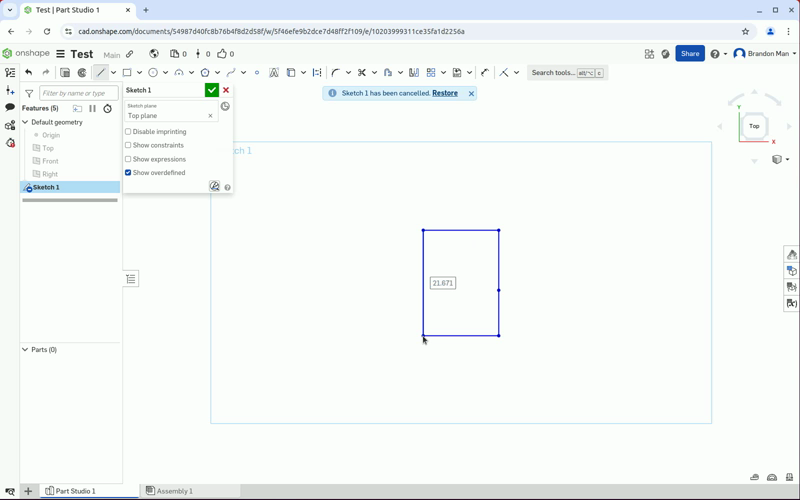
mouse_move(457, 297)
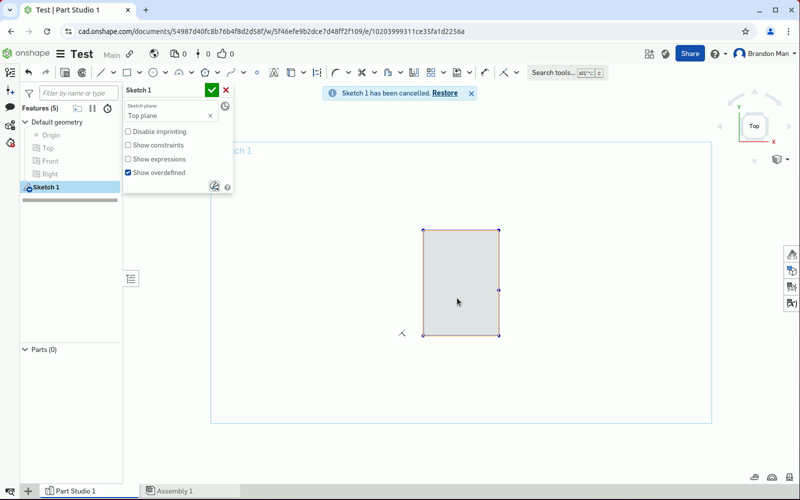
click(457, 297)
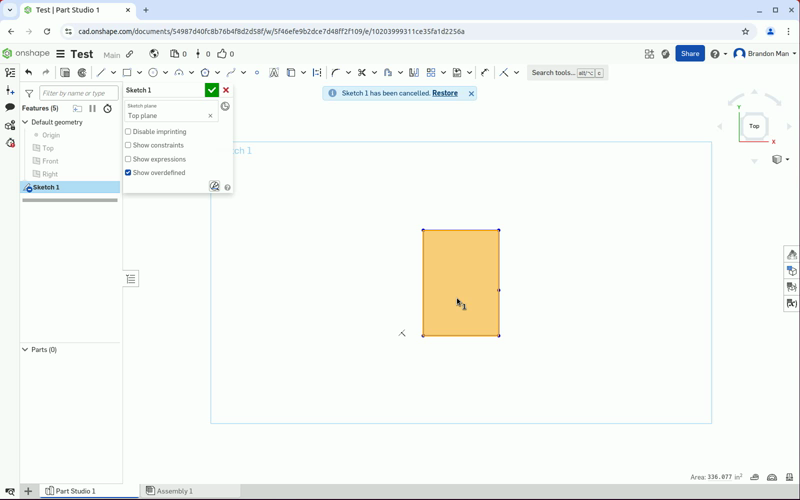
mouse_move(73, 352)
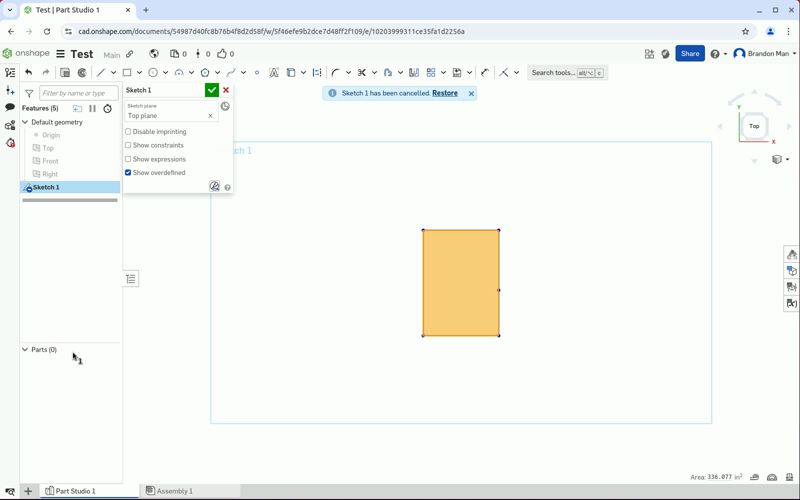
key(shift+y)
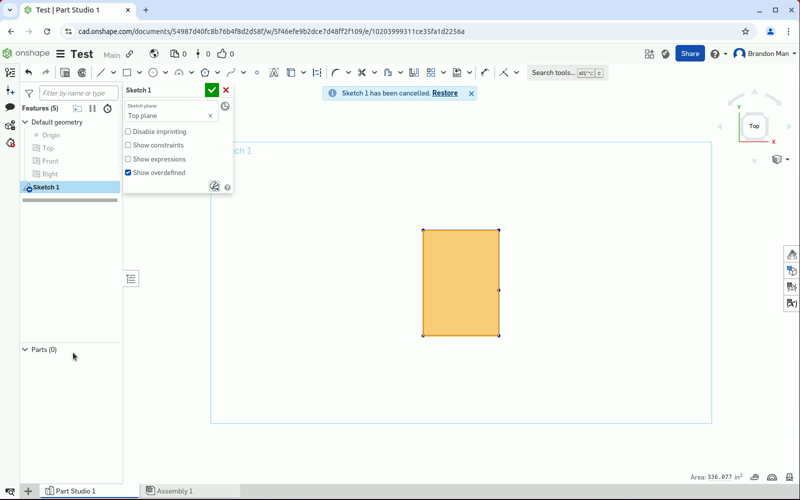
key(shift+e)
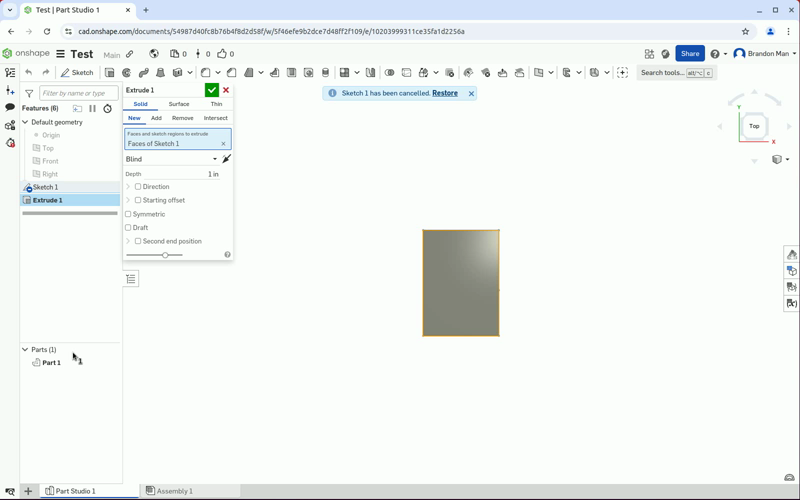
mouse_move(143, 106)
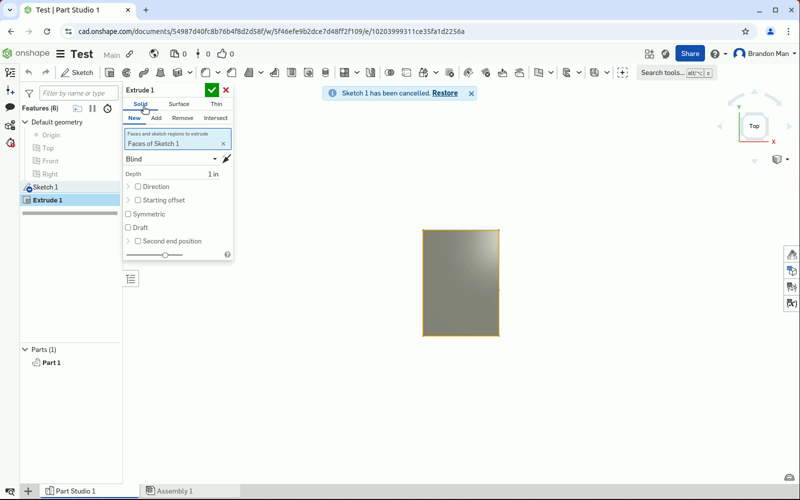
click(143, 106)
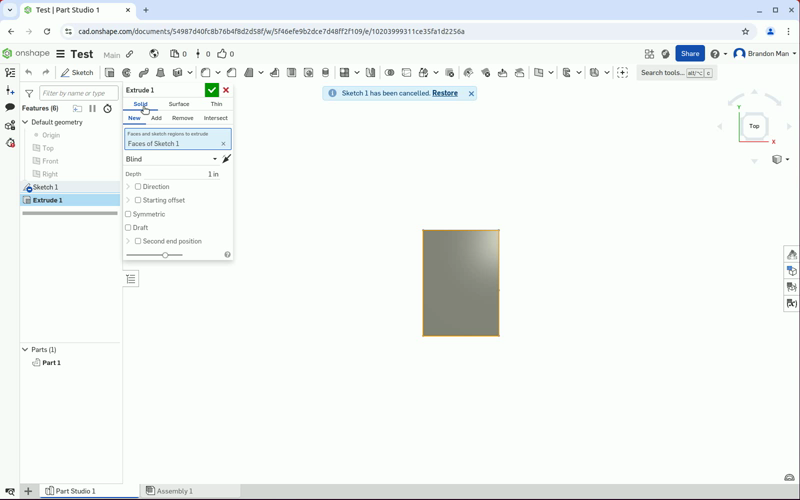
mouse_move(137, 120)
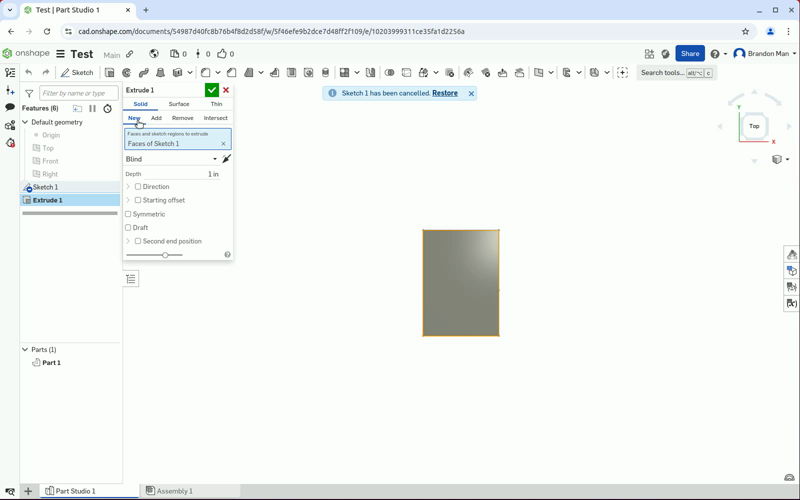
click(137, 120)
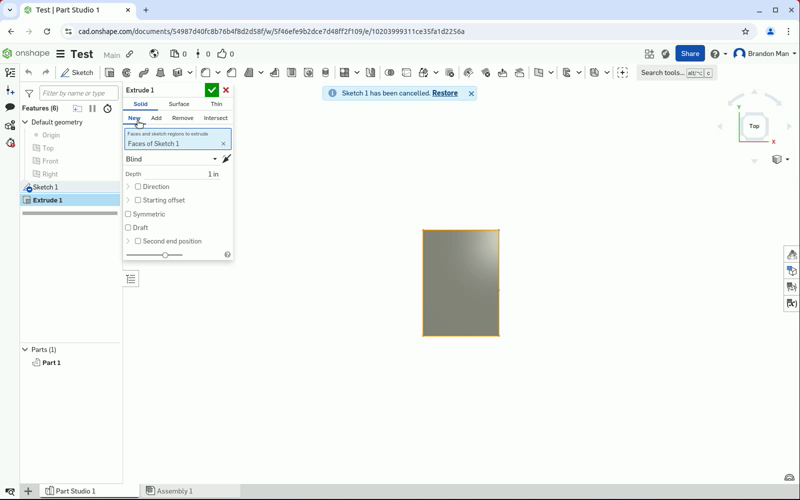
key(tab, 4)
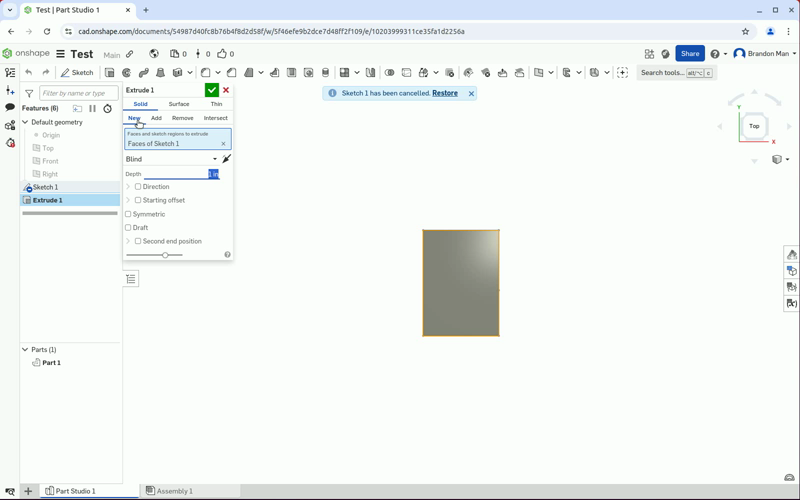
text(7.703)
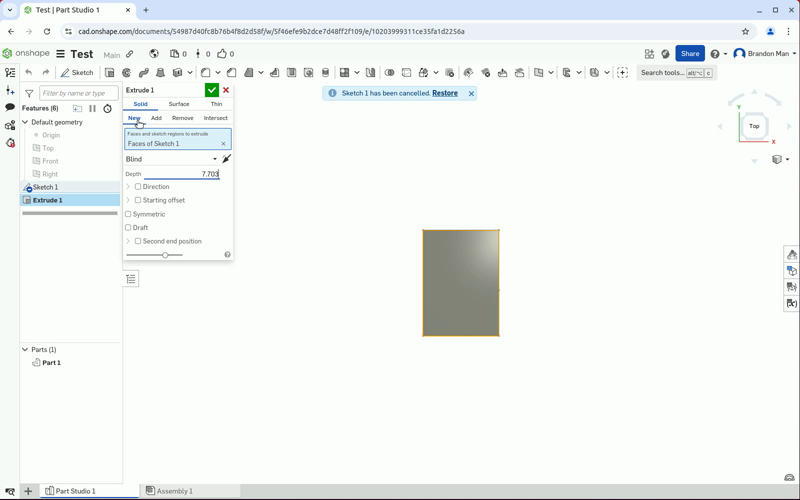
key(enter)
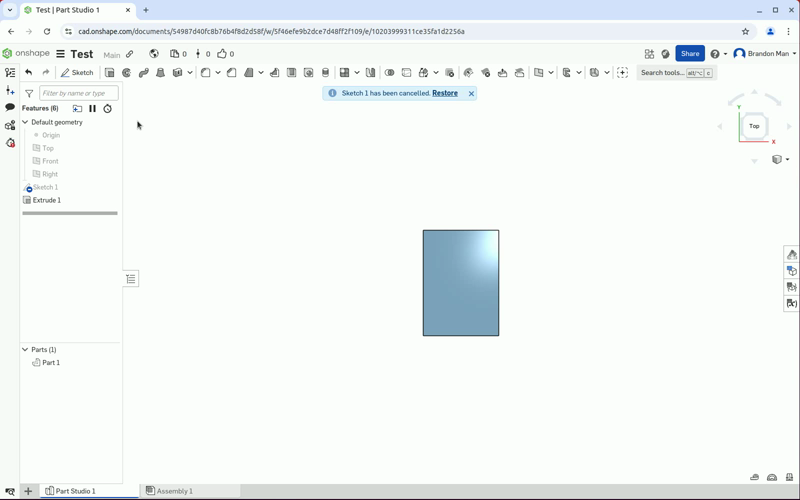
key(shift+h)
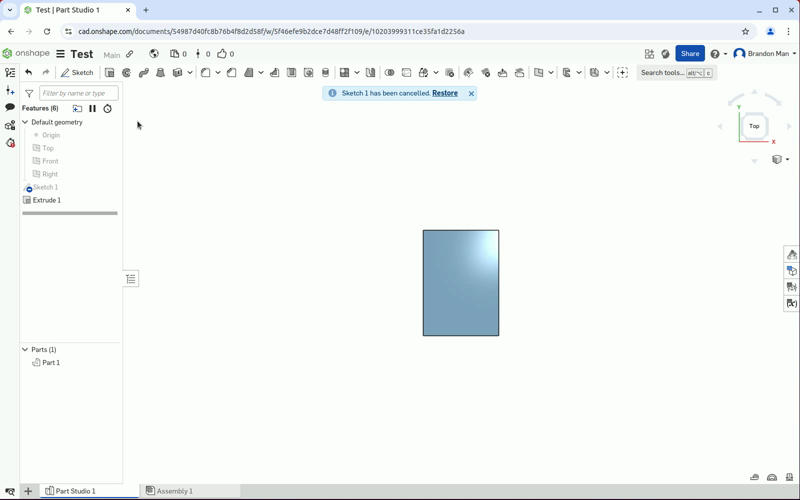
key(shift+h)
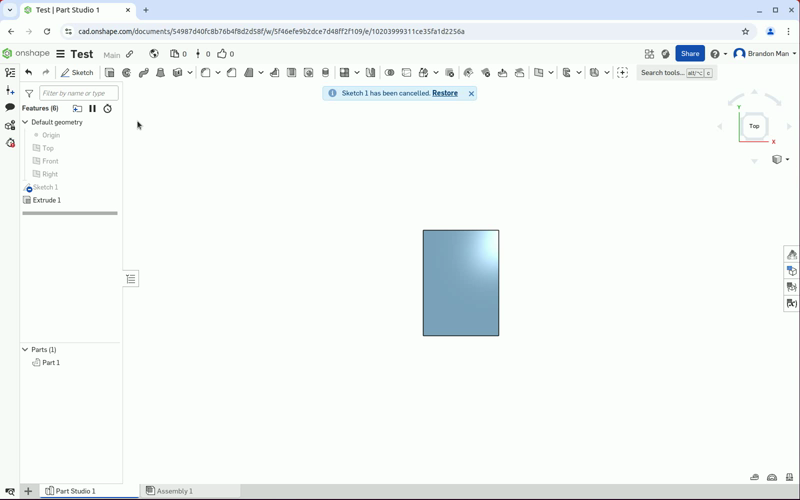
mouse_move(73, 189)
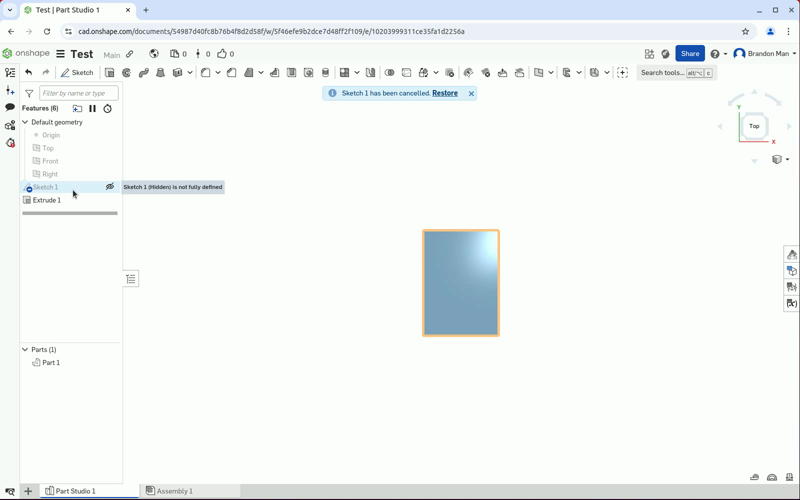
click(73, 189)
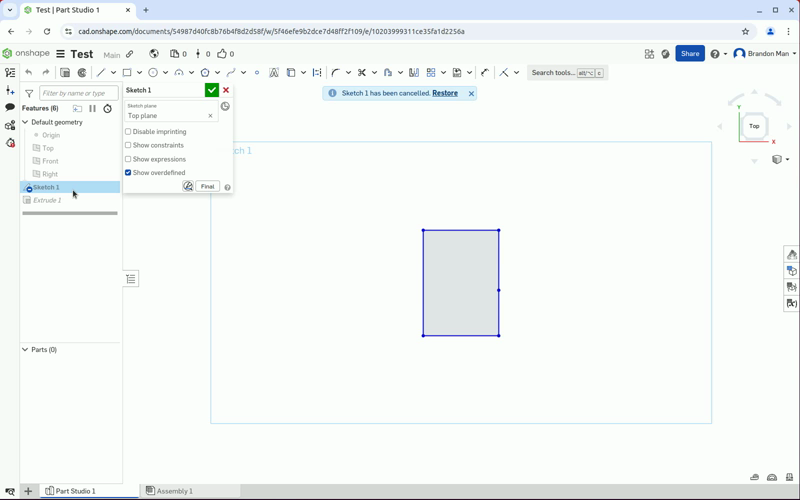
mouse_move(229, 92)
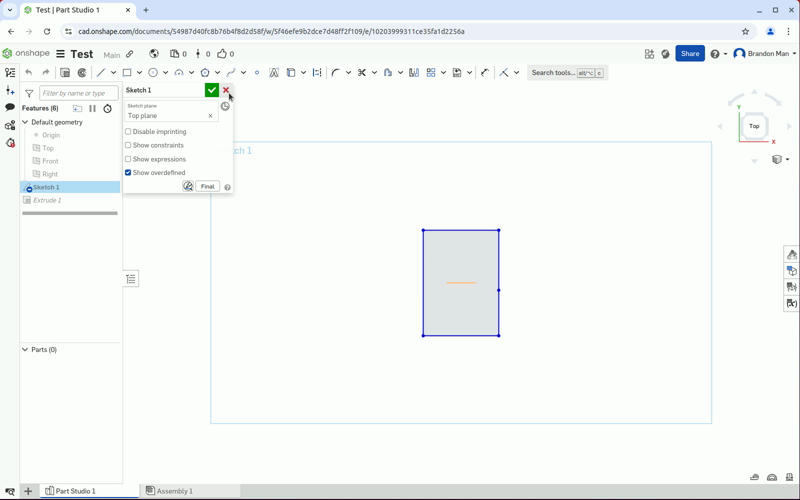
click(229, 92)
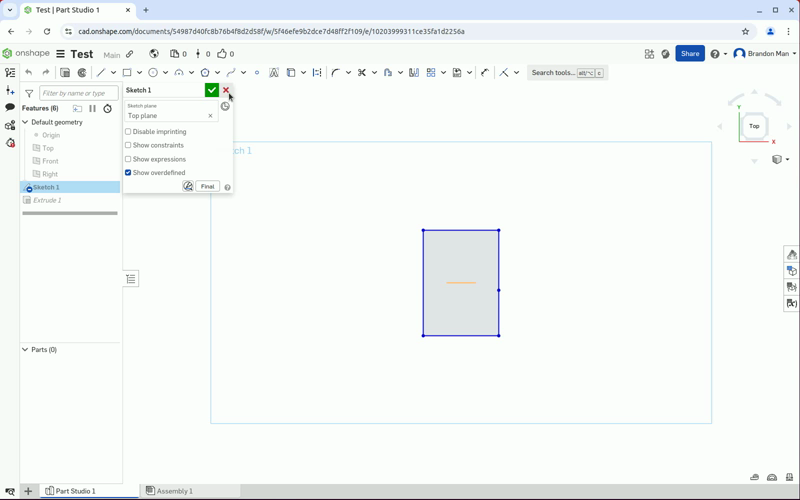
key(shift+s)
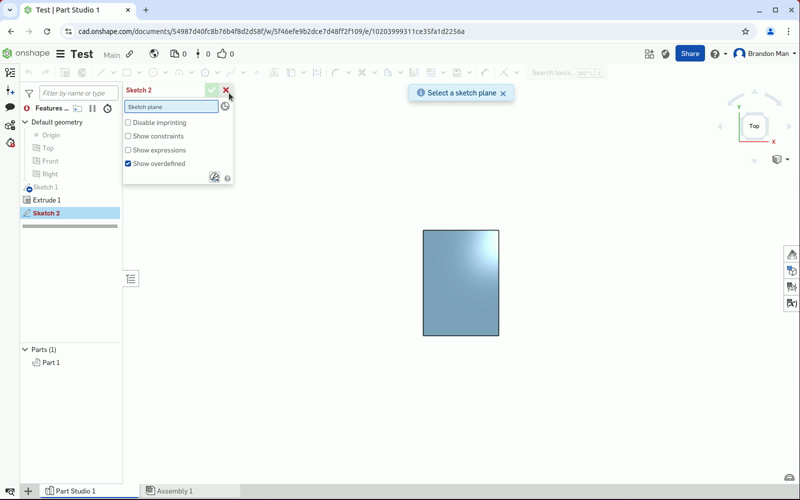
mouse_move(73, 150)
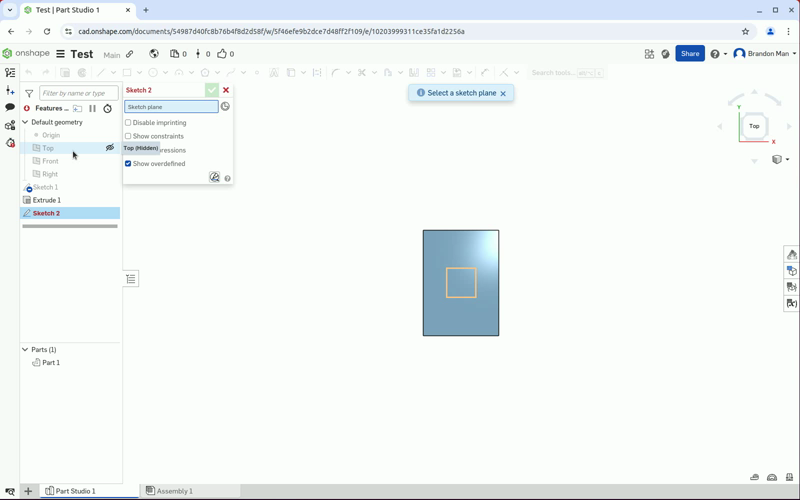
click(73, 150)
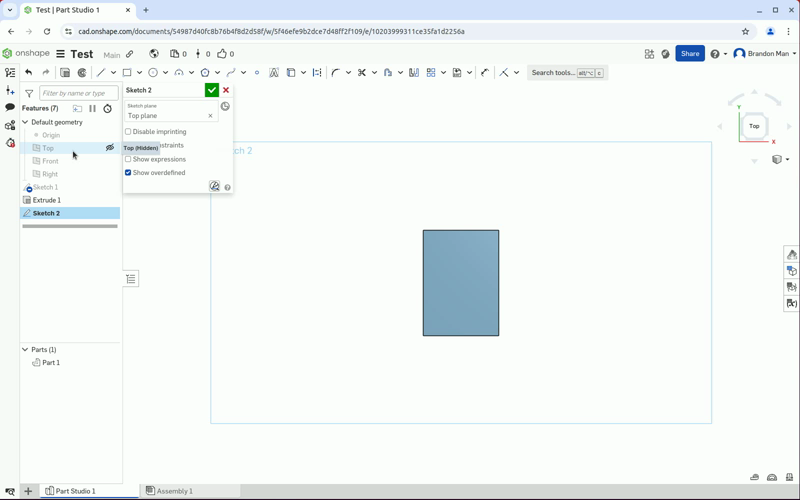
mouse_move(73, 352)
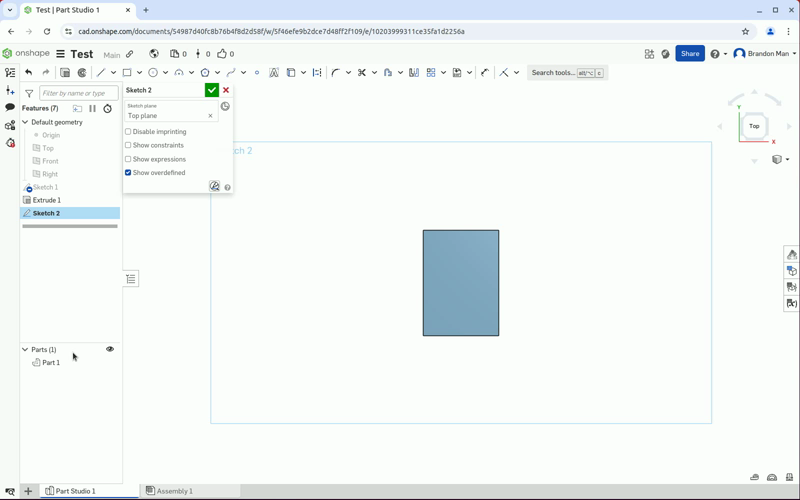
key(y)
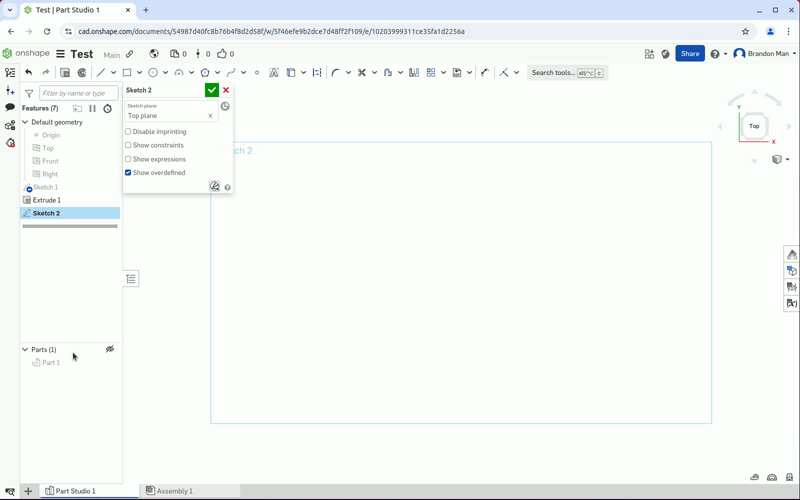
key(l)
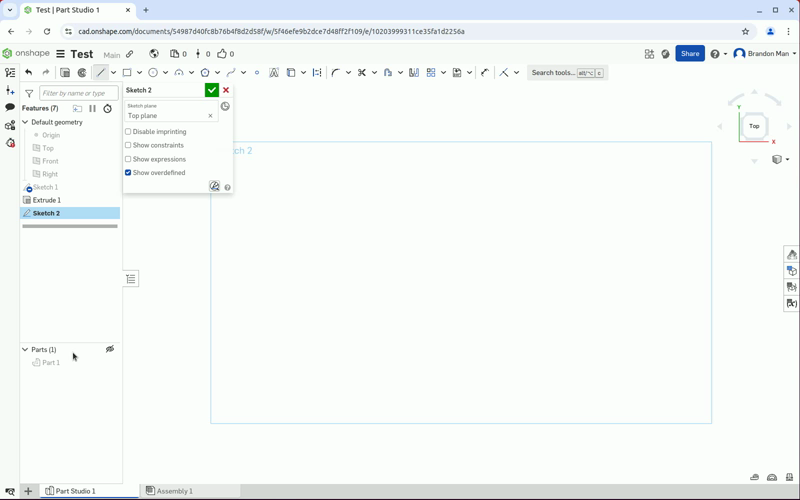
key_down(shift)
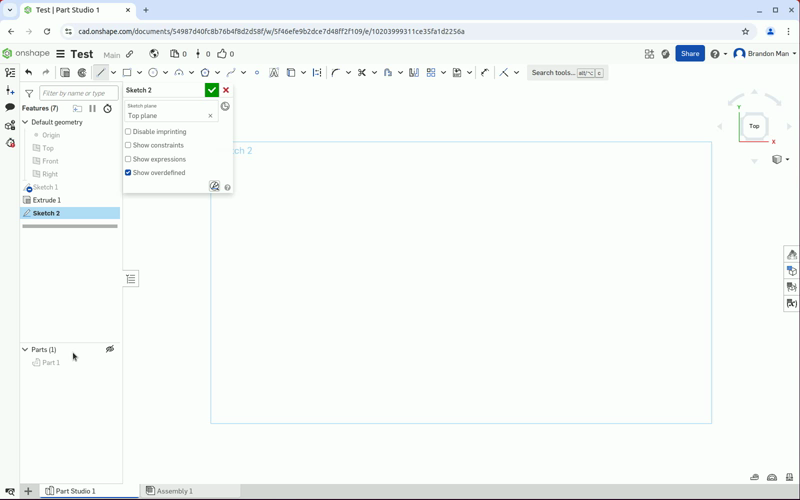
mouse_move(498, 335)
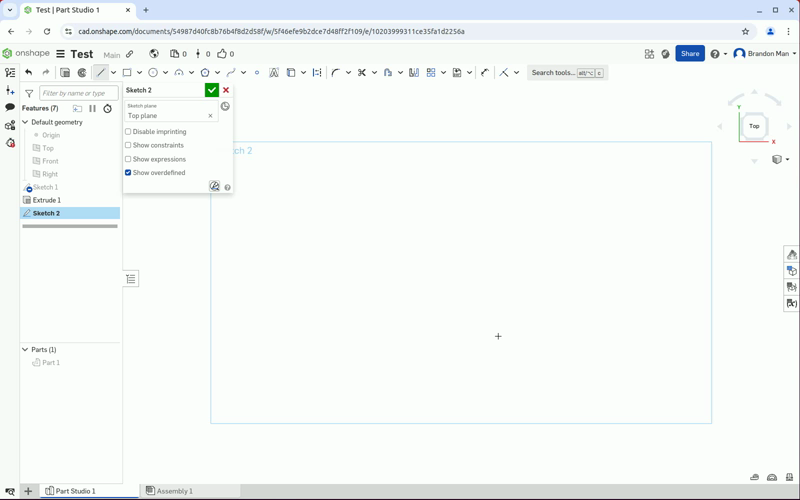
click(498, 335)
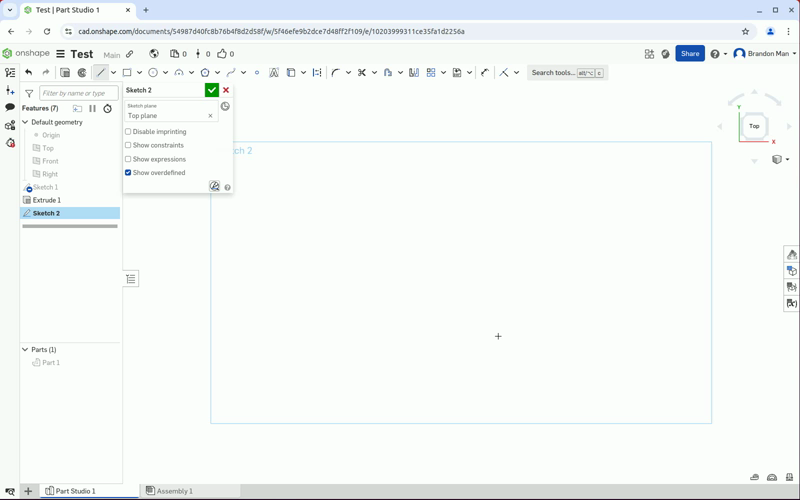
key_up(shift)
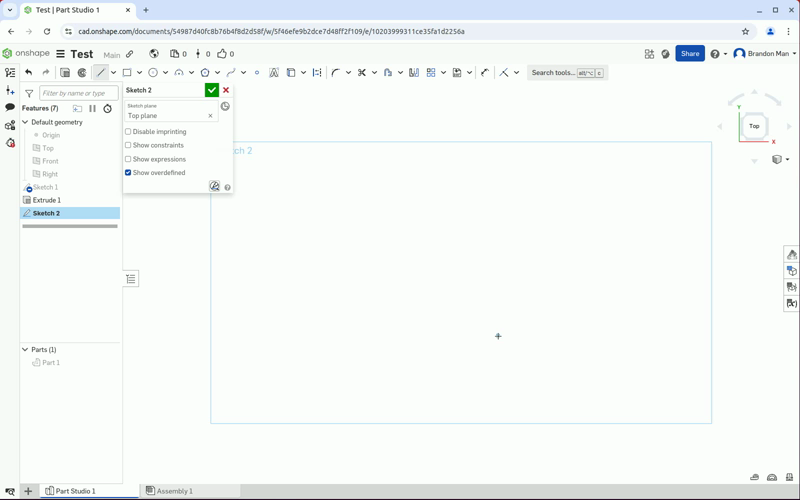
key_down(shift)
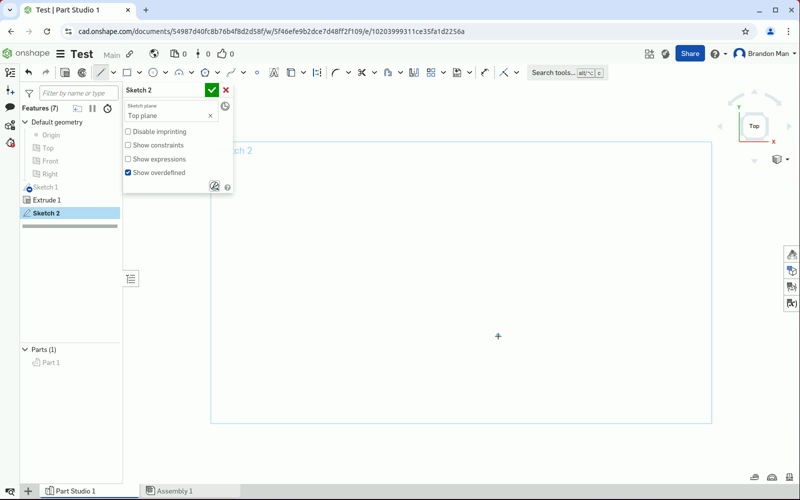
mouse_move(573, 335)
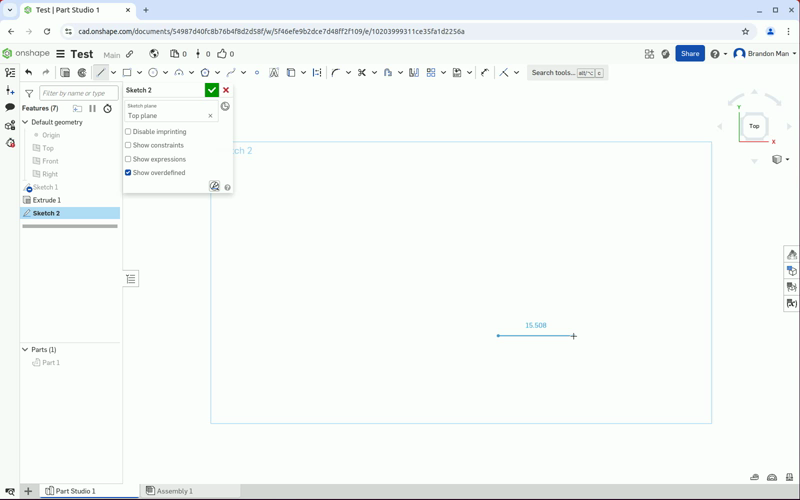
click(573, 335)
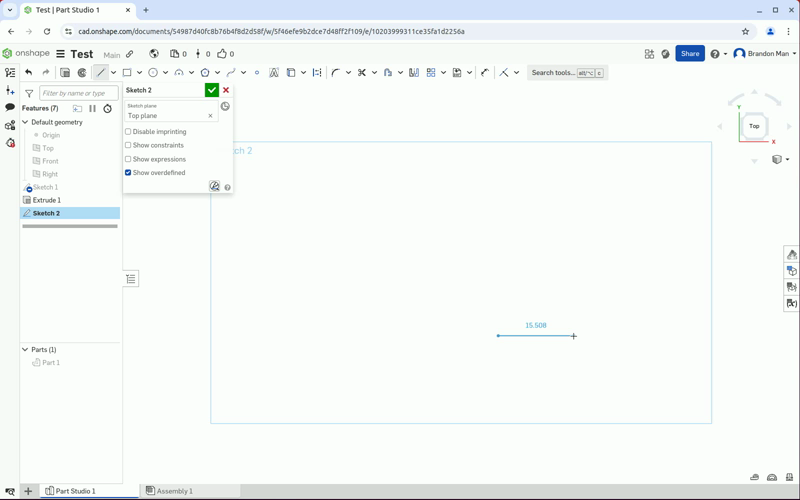
key_up(shift)
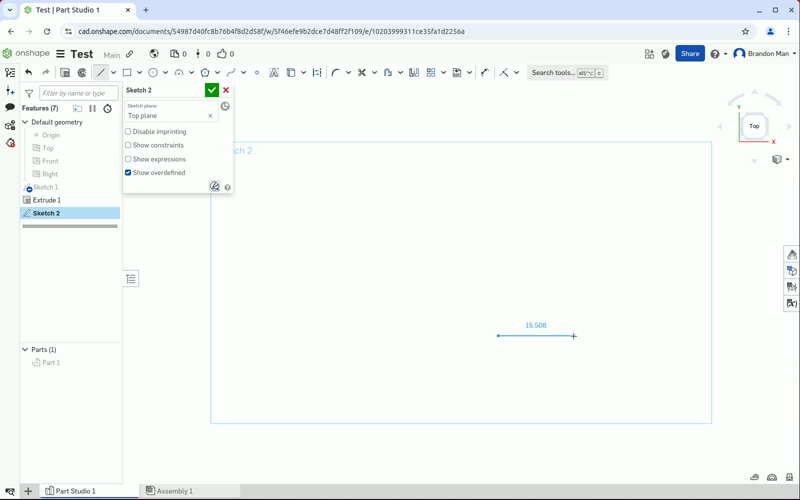
key_down(shift)
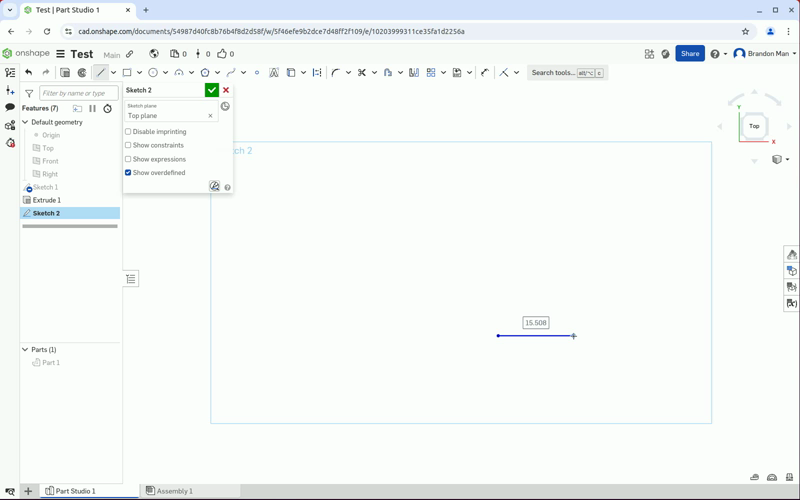
mouse_move(589, 335)
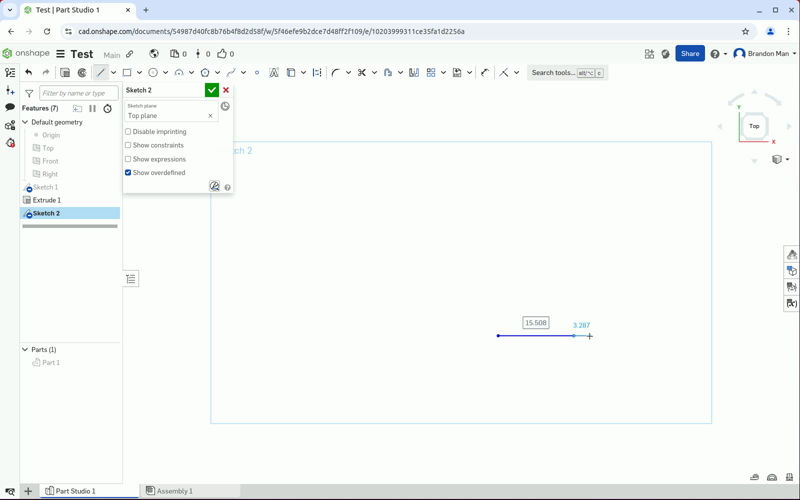
mouse_move(573, 290)
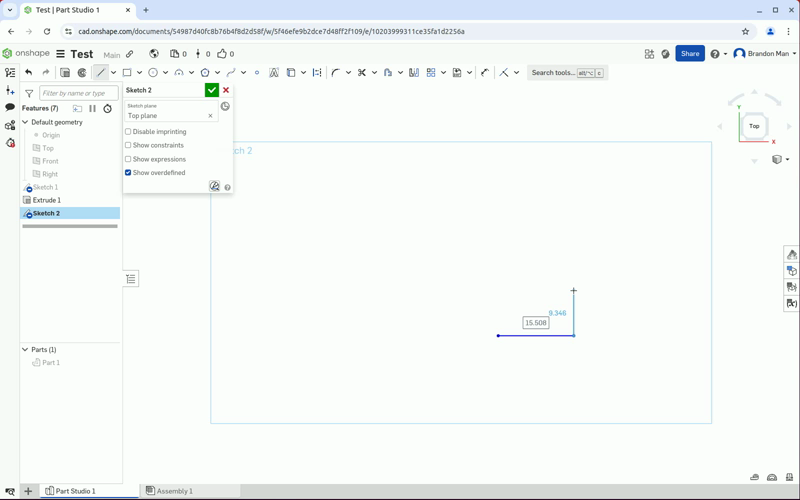
click(573, 290)
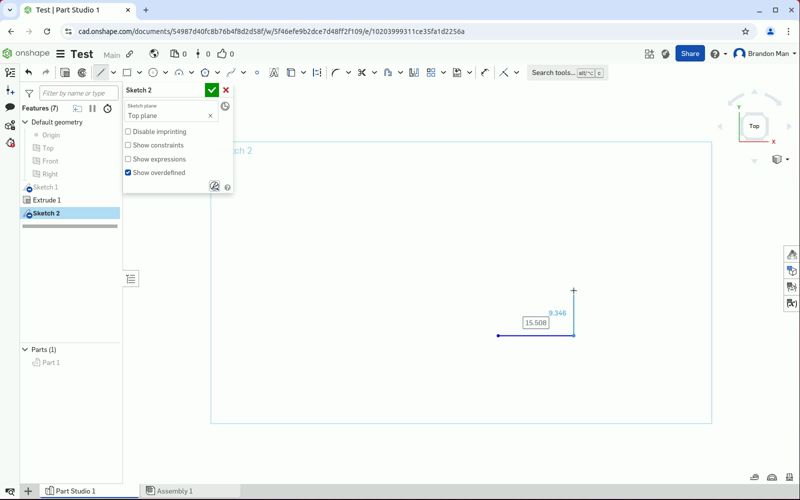
key_up(shift)
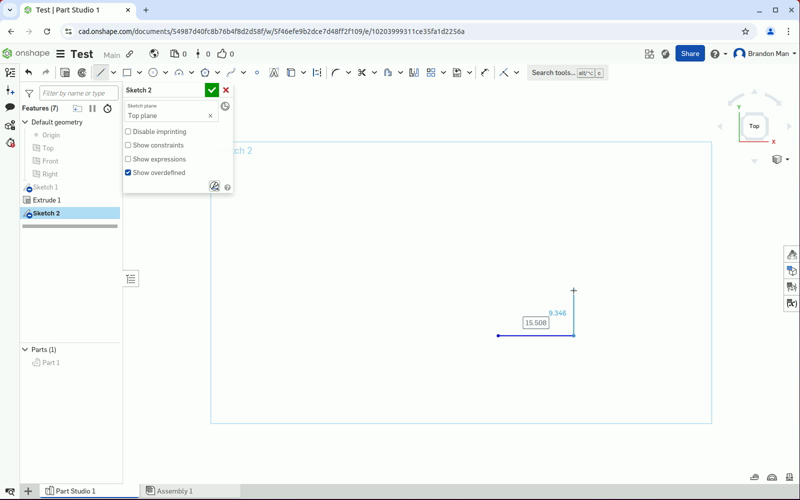
key_down(shift)
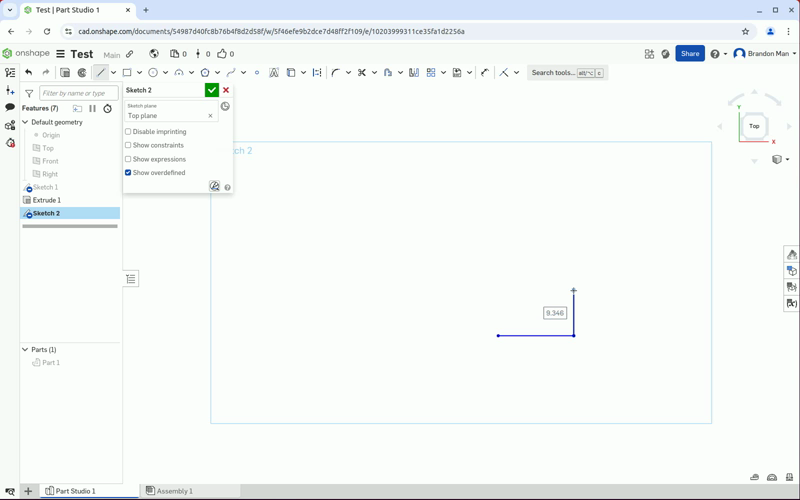
mouse_move(498, 290)
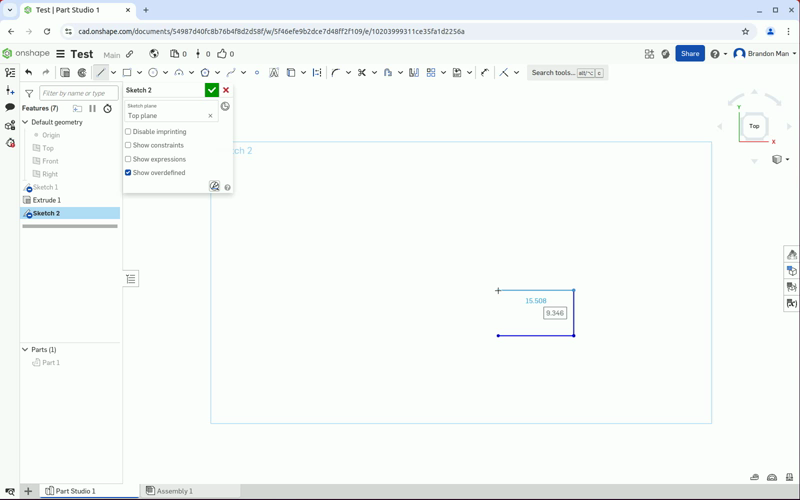
click(498, 290)
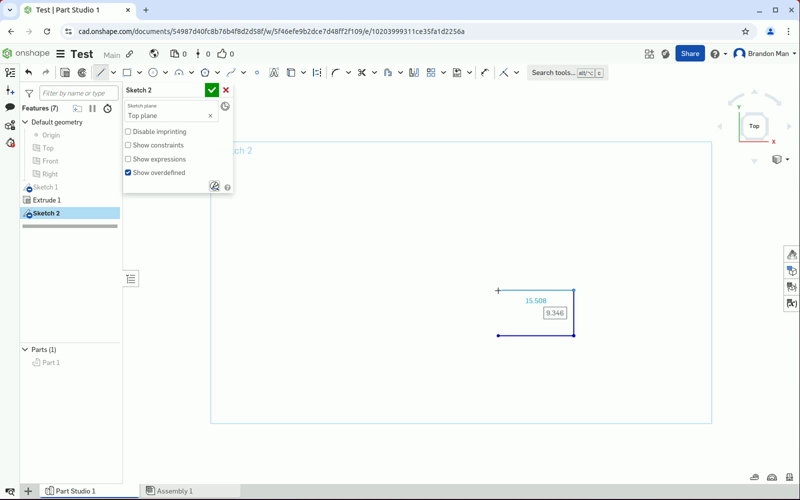
key_up(shift)
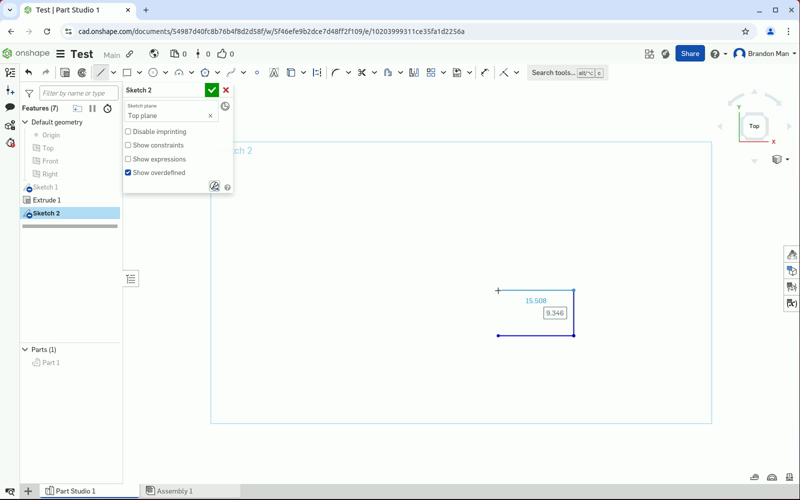
mouse_move(528, 290)
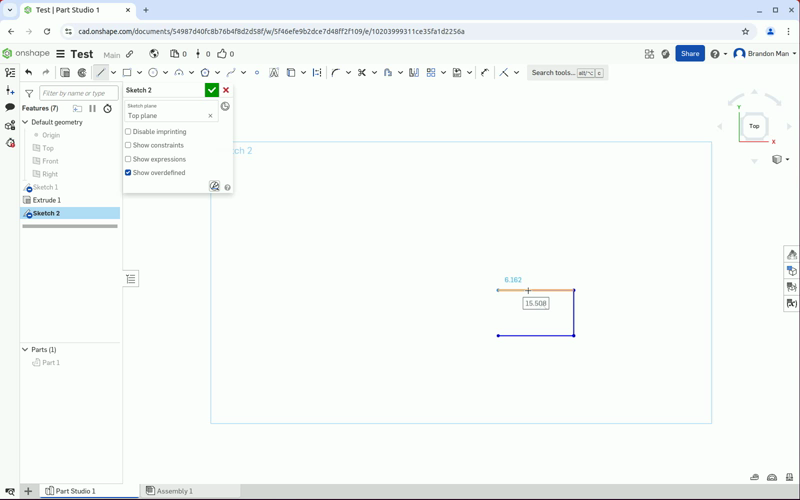
key_down(shift)
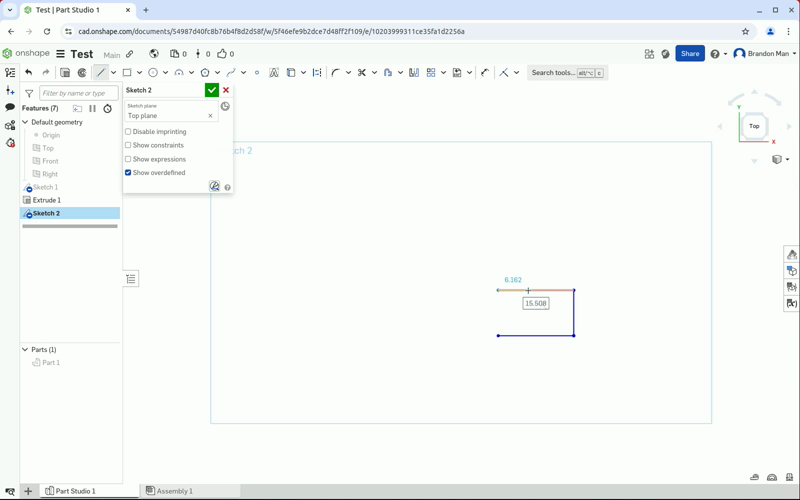
mouse_move(498, 335)
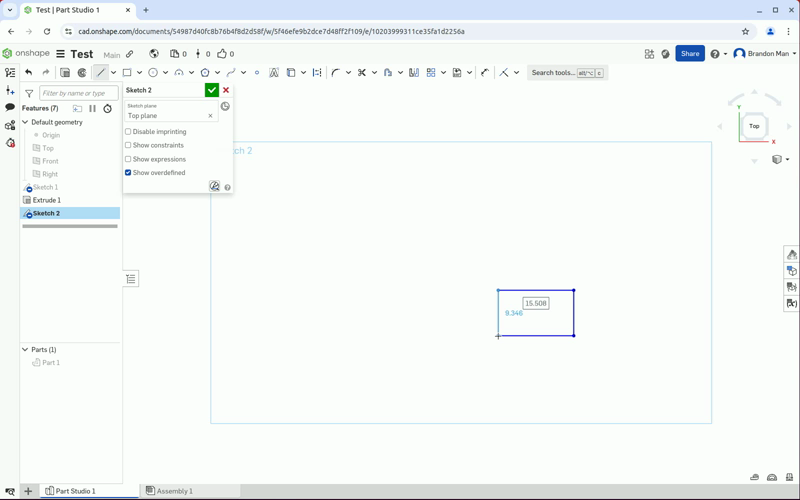
key_up(shift)
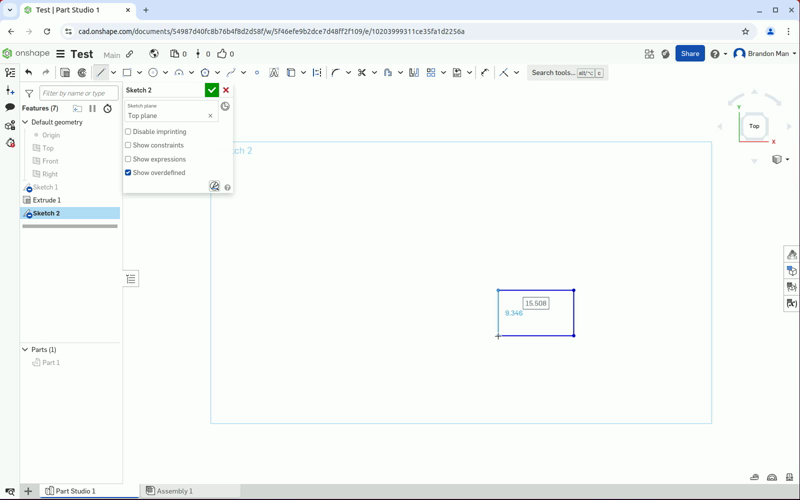
click(498, 335)
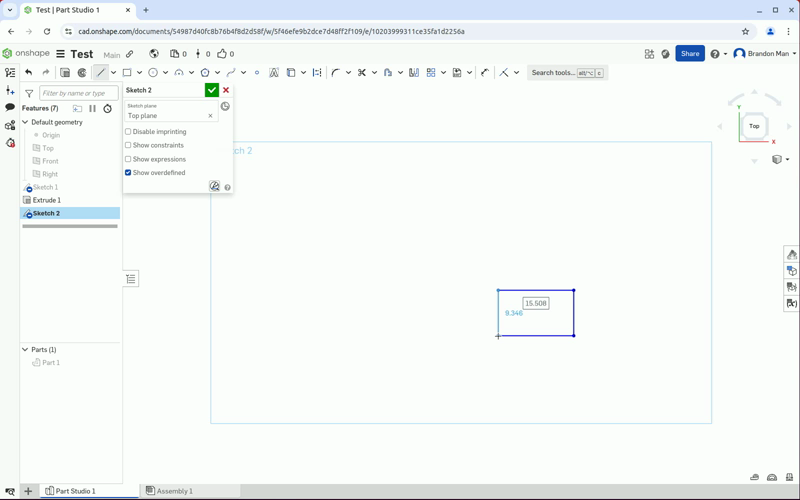
key(esc)
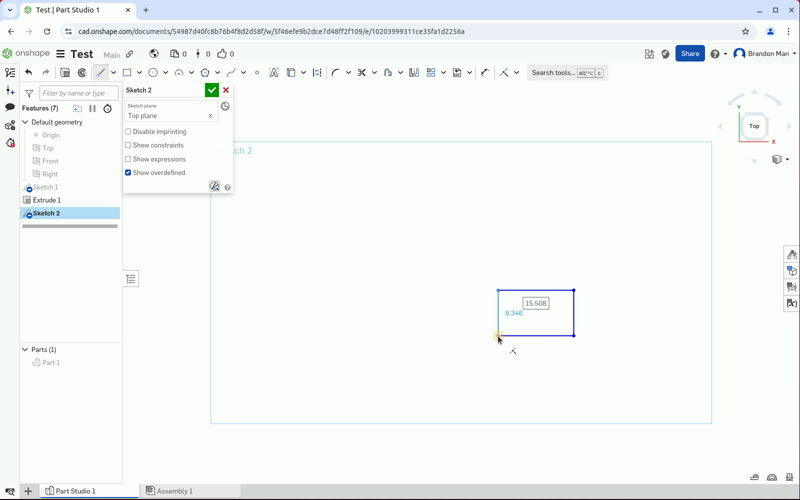
mouse_move(506, 315)
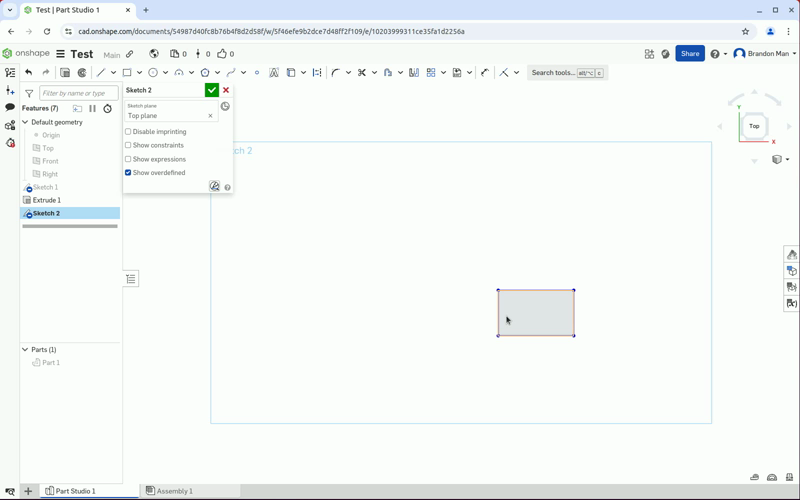
click(506, 315)
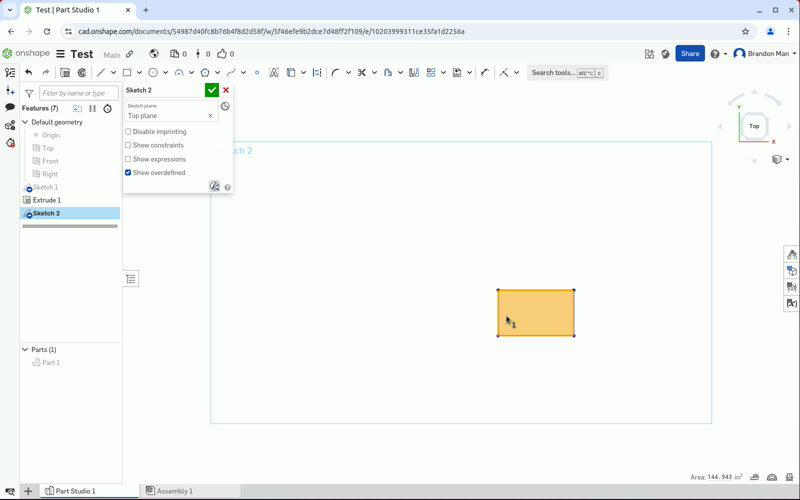
mouse_move(73, 352)
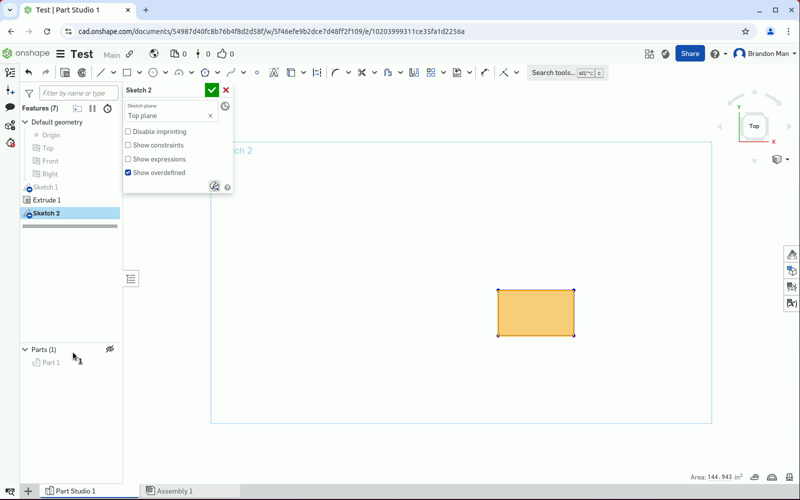
key(shift+y)
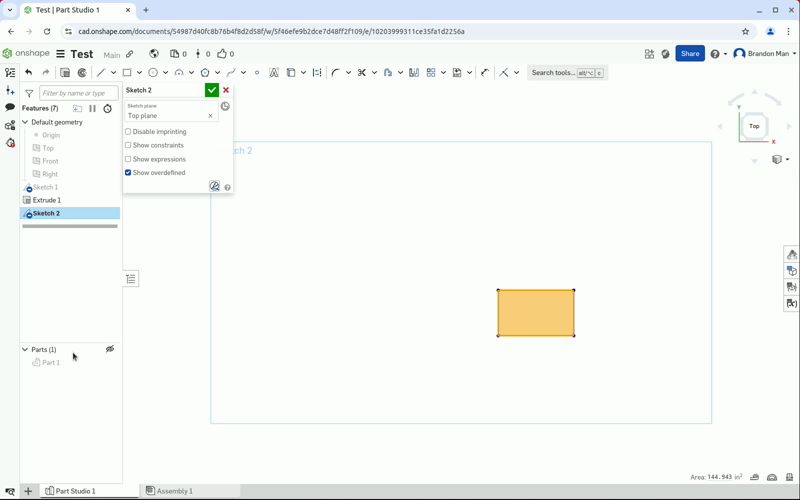
key(shift+e)
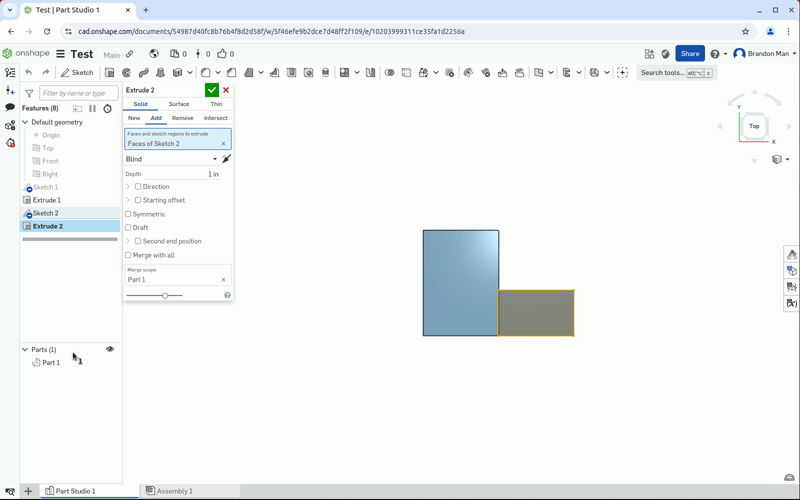
mouse_move(143, 106)
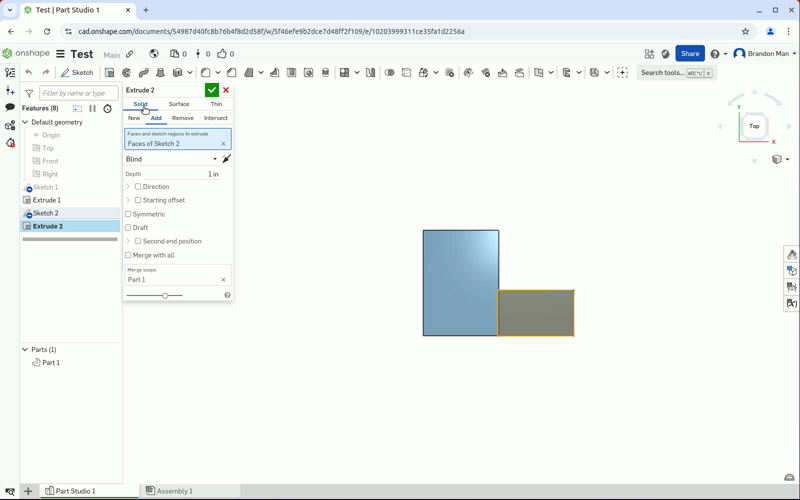
click(143, 106)
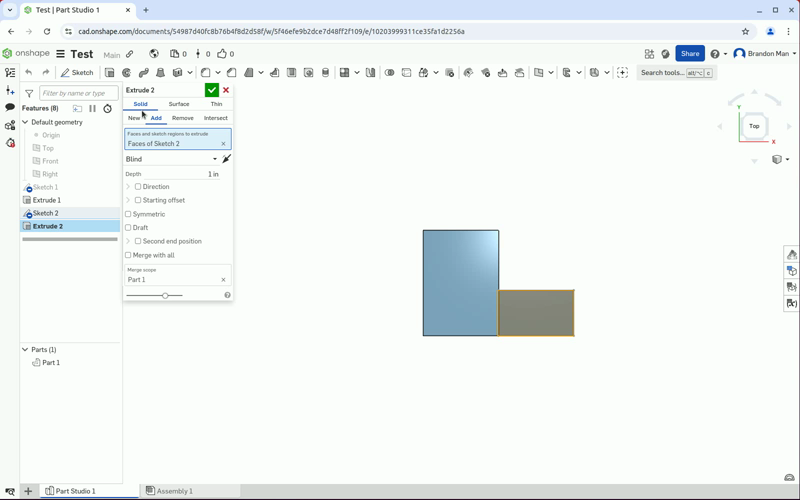
mouse_move(137, 120)
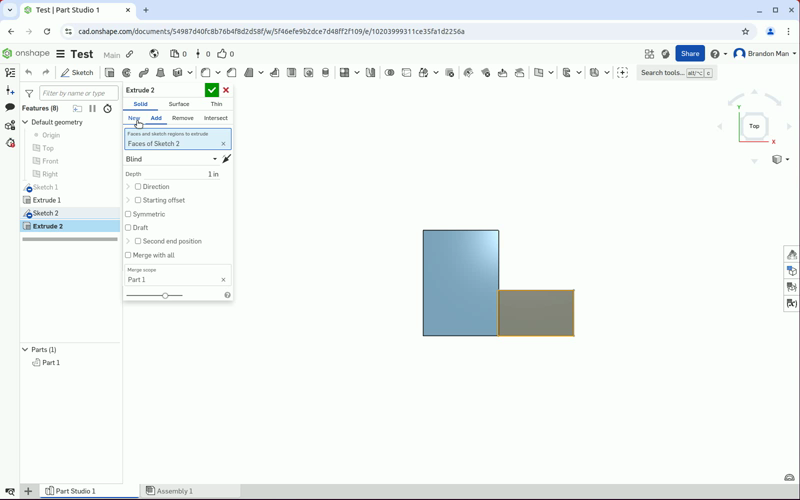
click(137, 120)
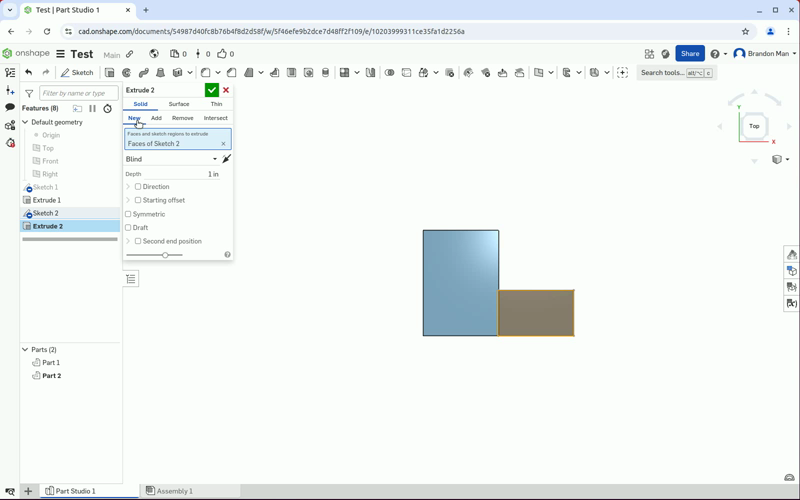
key(tab, 4)
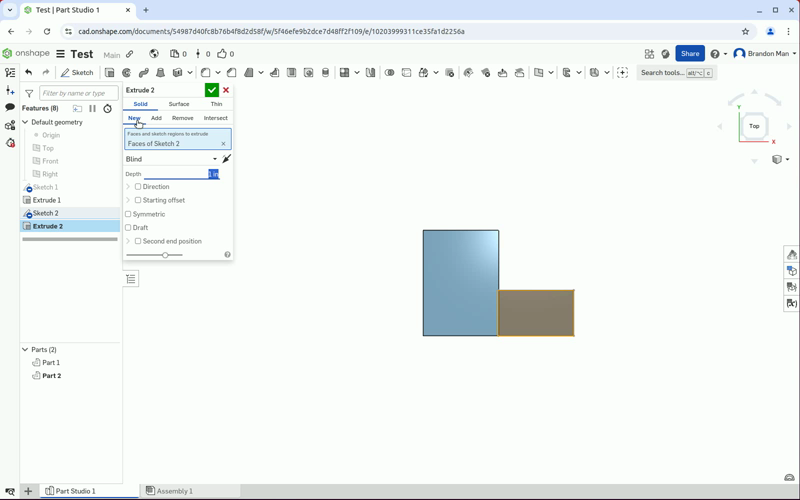
text(11.795)
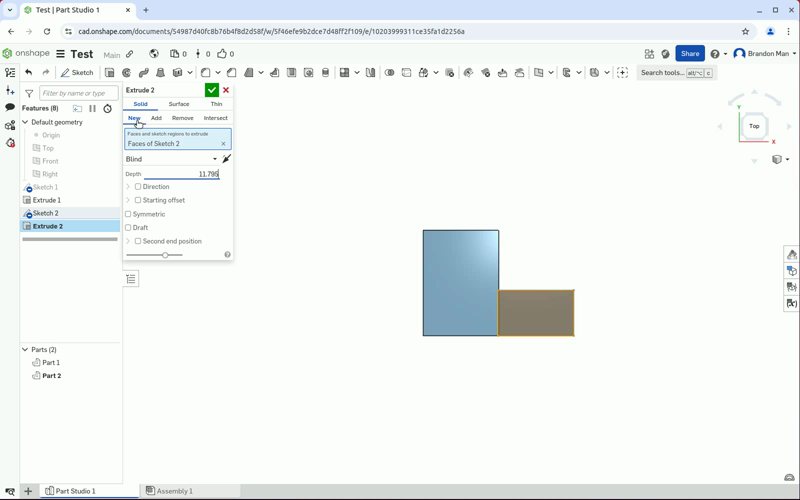
key(enter)
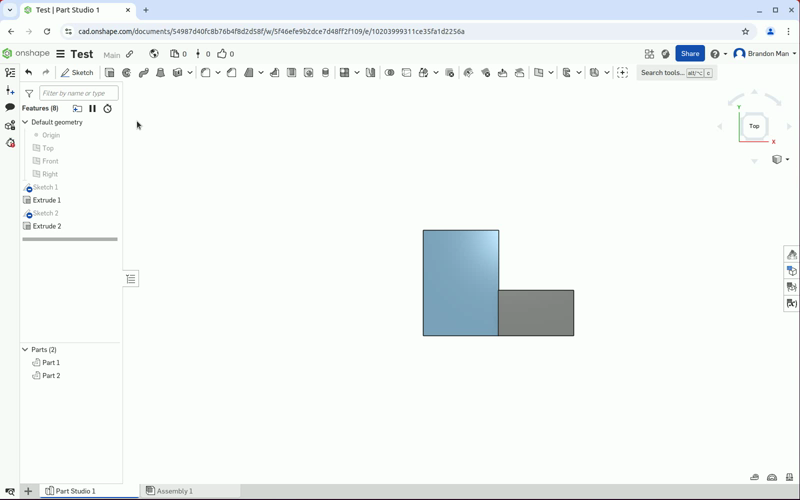
key(shift+h)
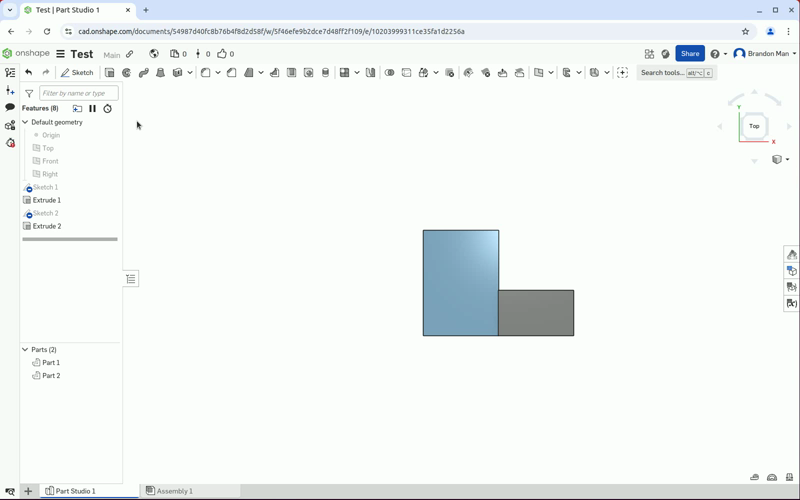
key(shift+h)
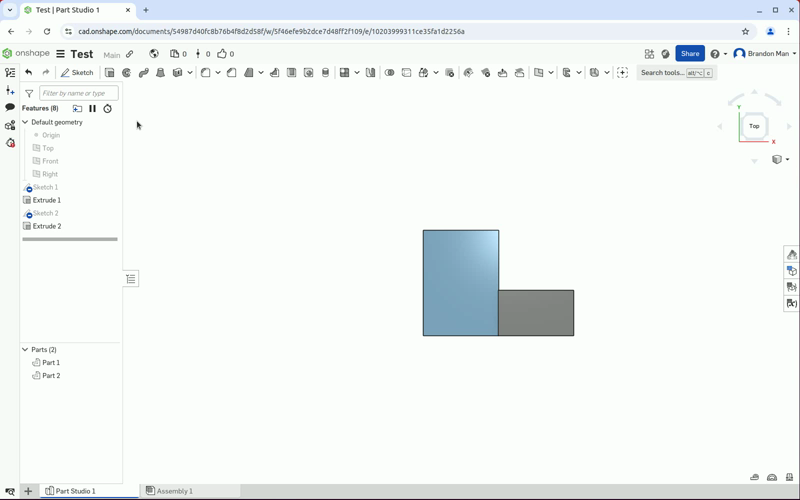
mouse_move(73, 189)
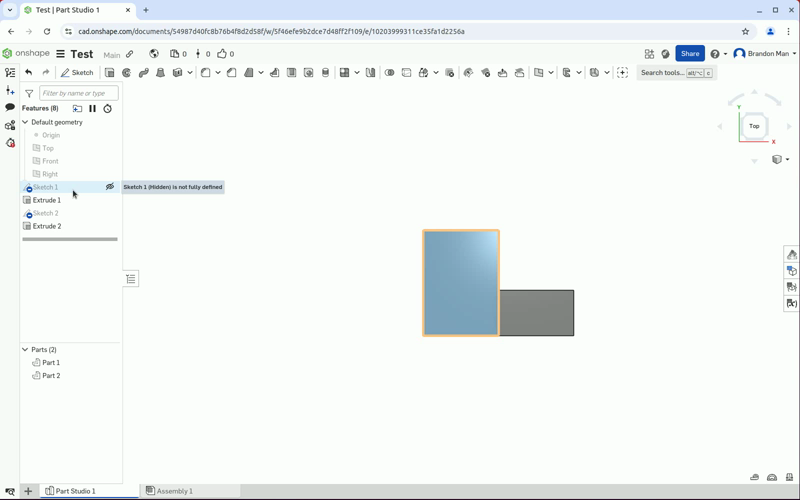
click(73, 189)
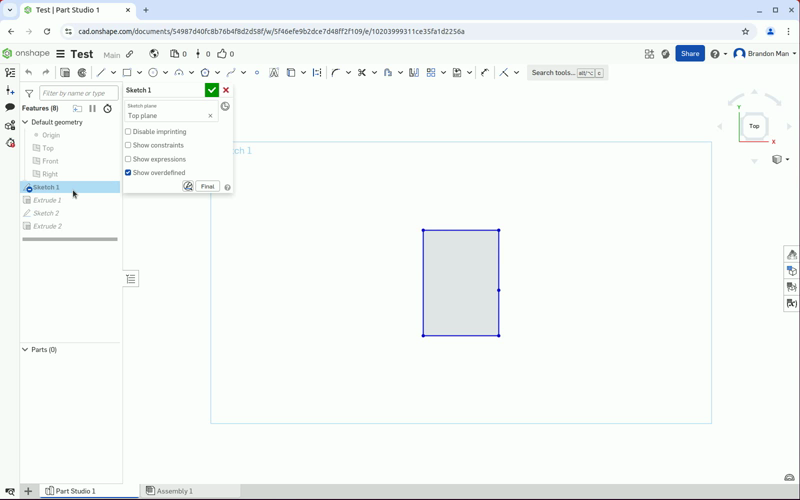
mouse_move(229, 92)
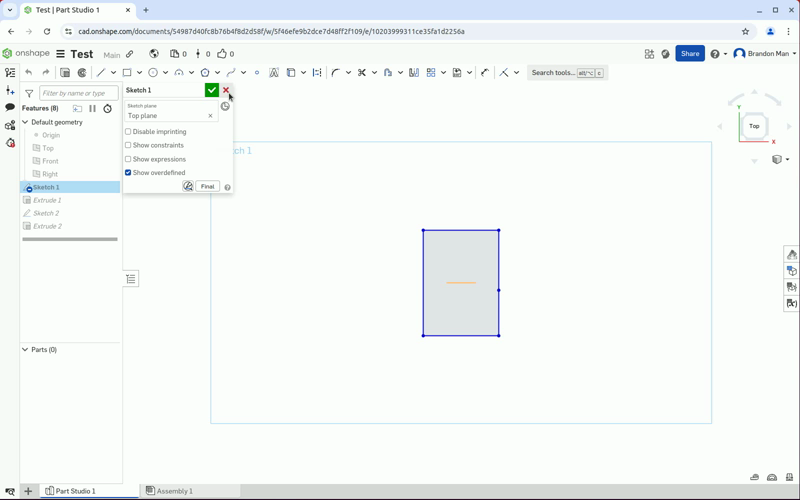
click(229, 92)
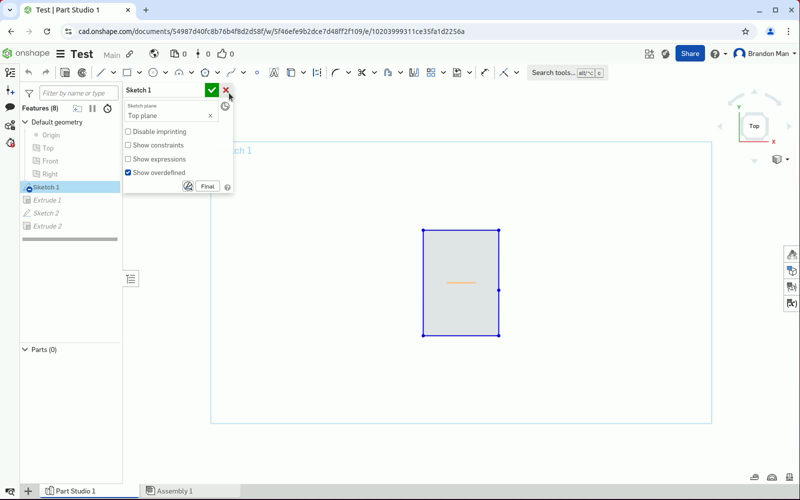
key(shift+s)
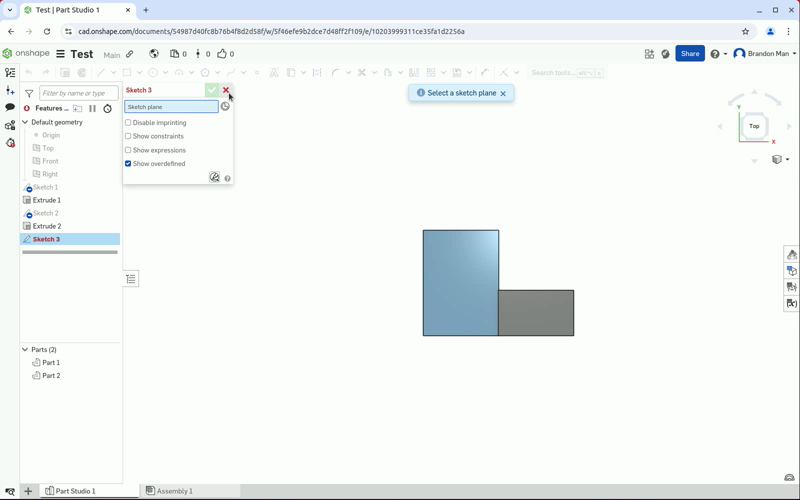
mouse_move(73, 150)
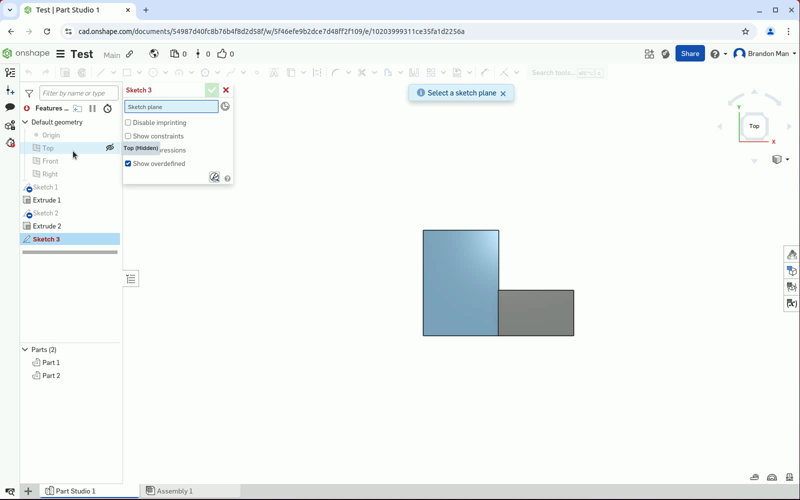
click(73, 150)
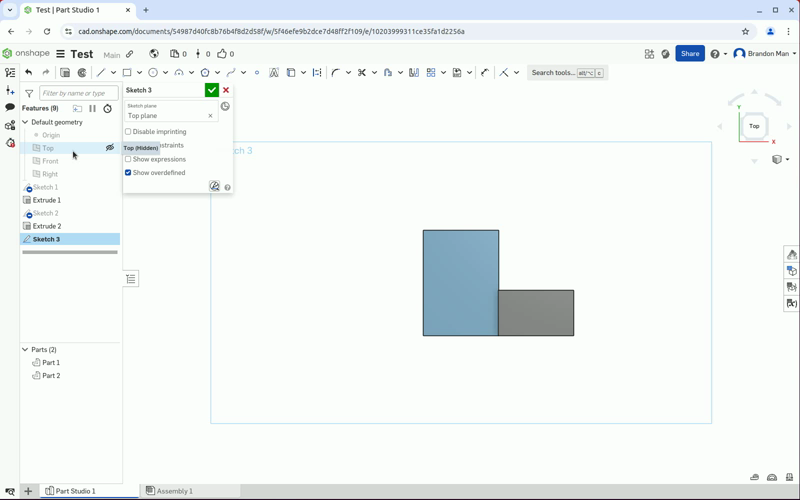
mouse_move(73, 352)
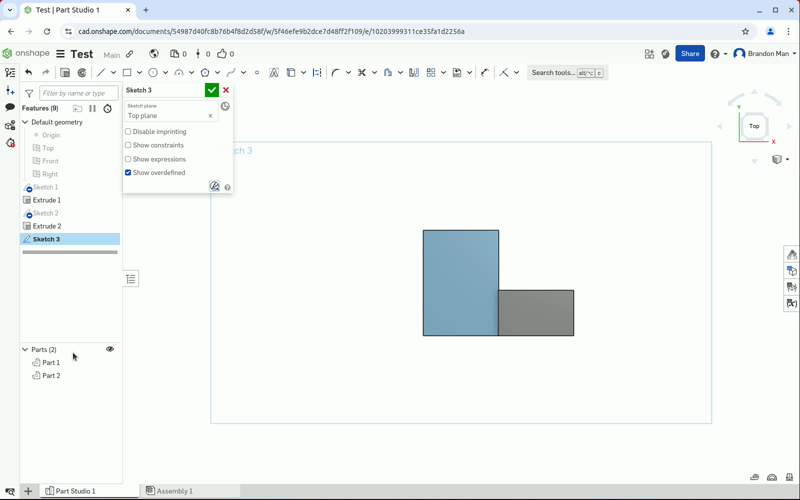
key(y)
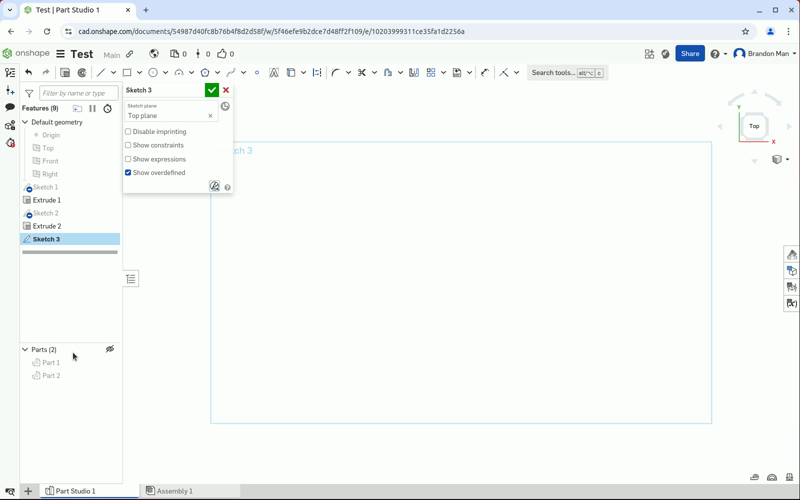
key(l)
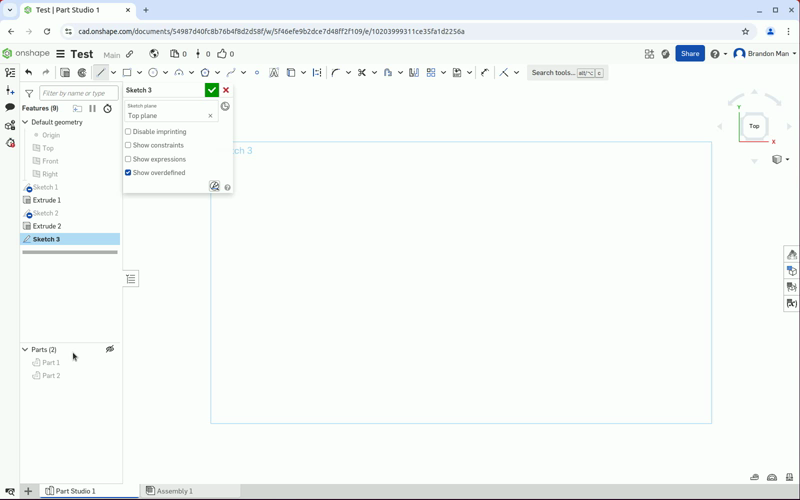
key_down(shift)
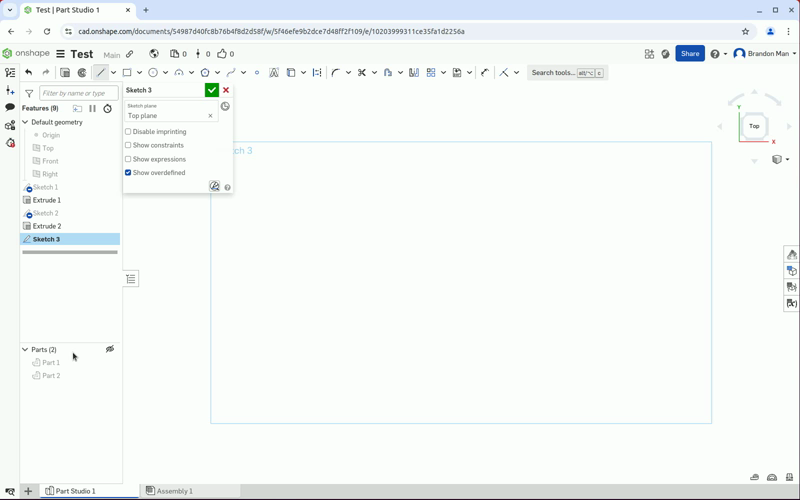
mouse_move(498, 290)
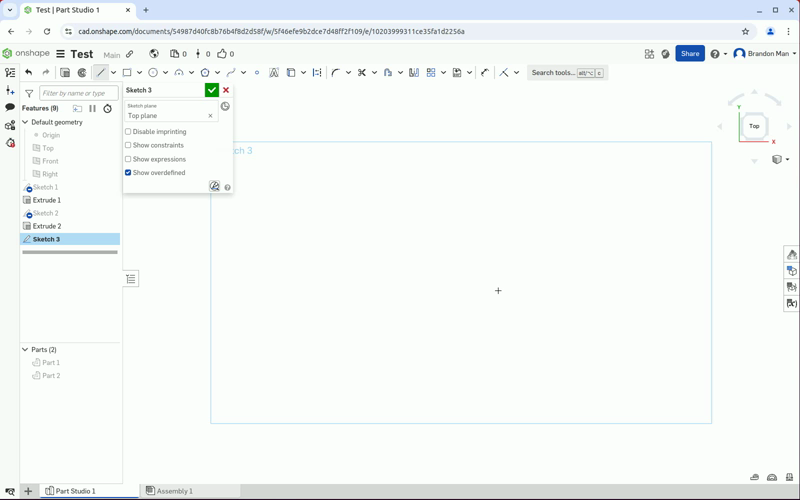
click(498, 290)
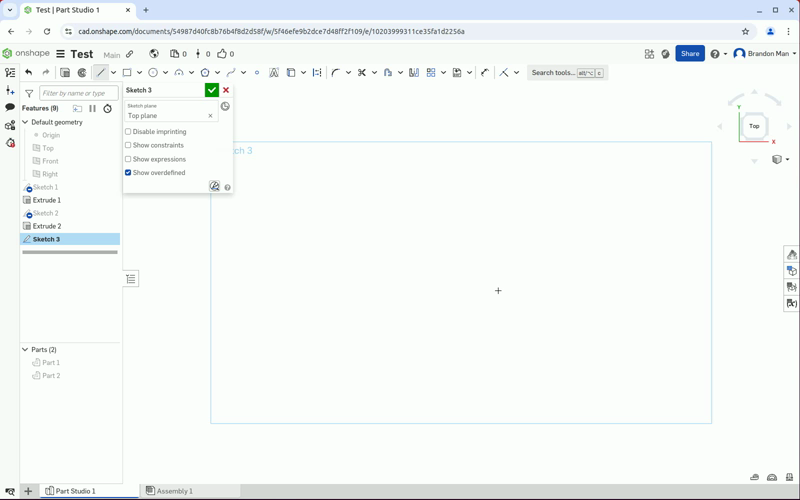
key_up(shift)
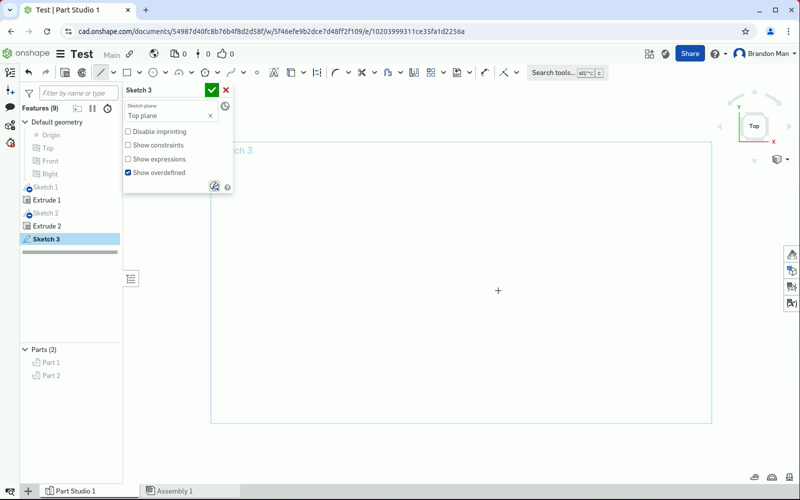
key_down(shift)
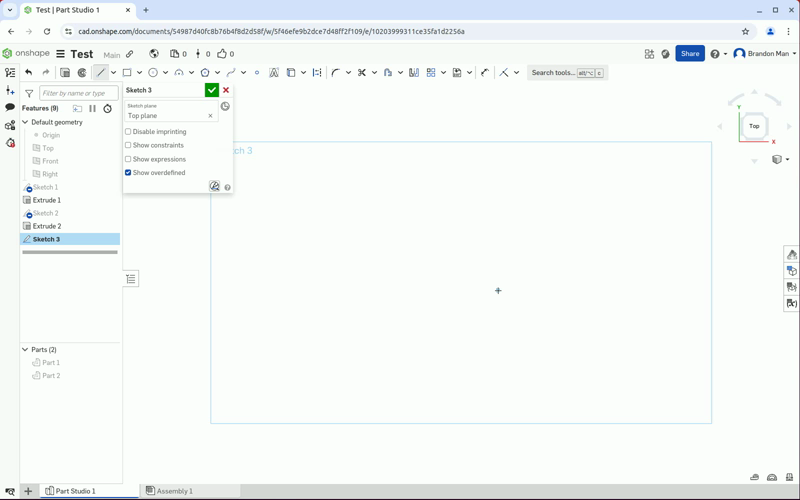
mouse_move(573, 290)
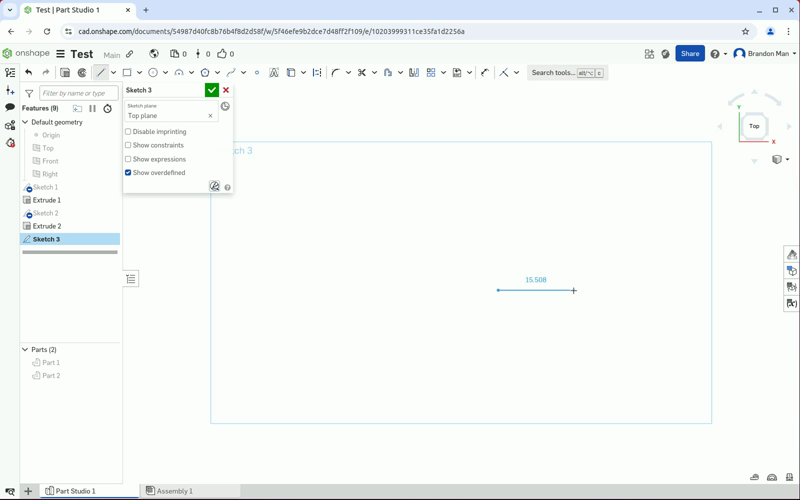
click(573, 290)
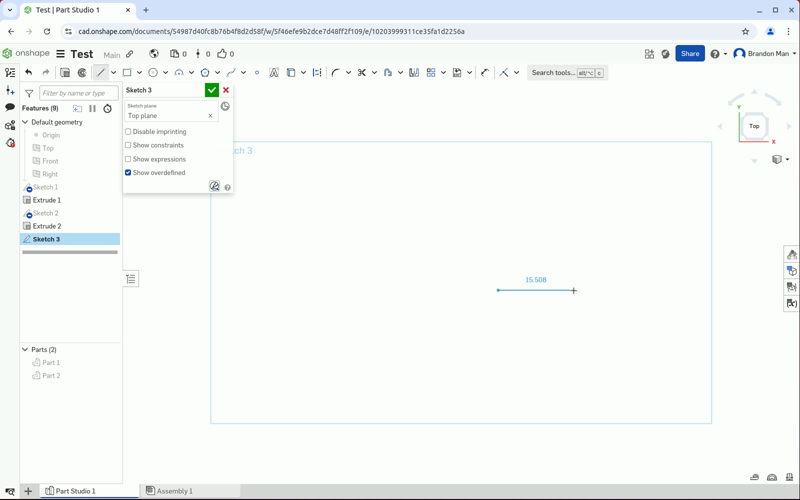
key_up(shift)
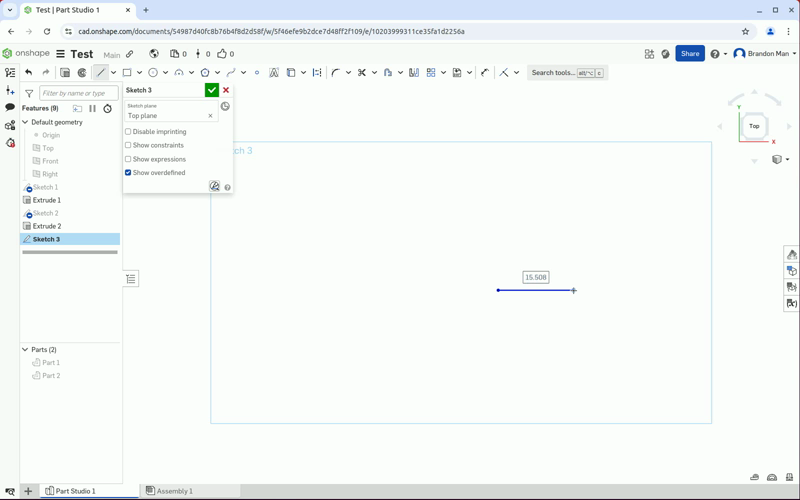
key_down(shift)
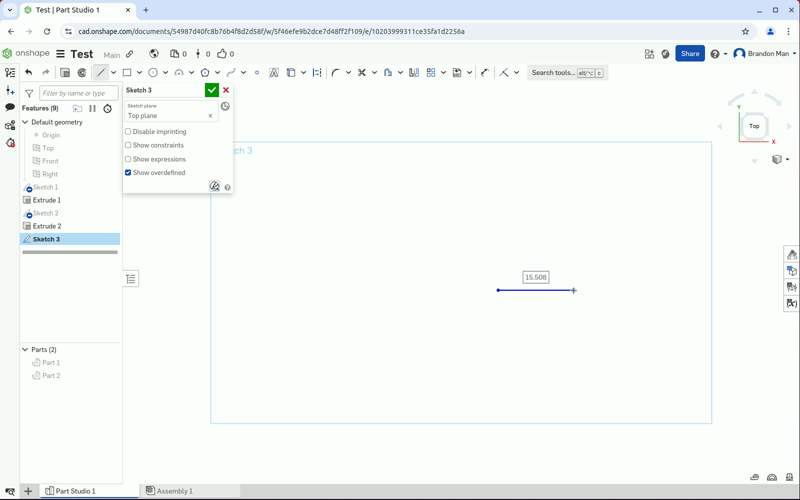
mouse_move(573, 229)
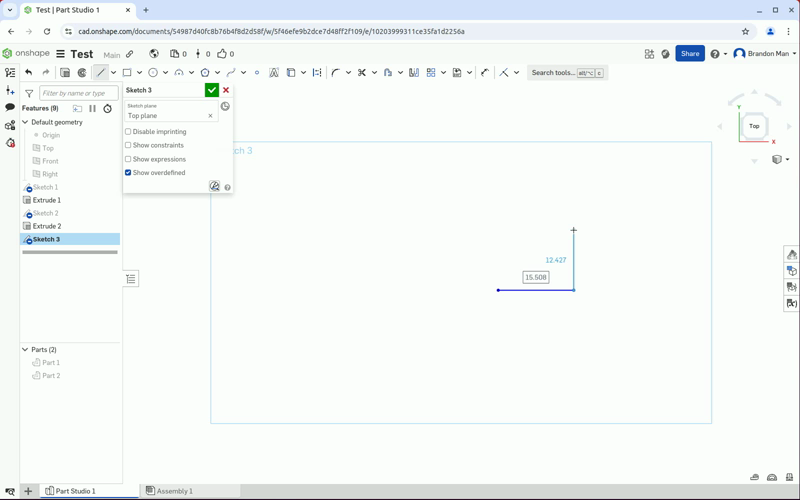
click(573, 229)
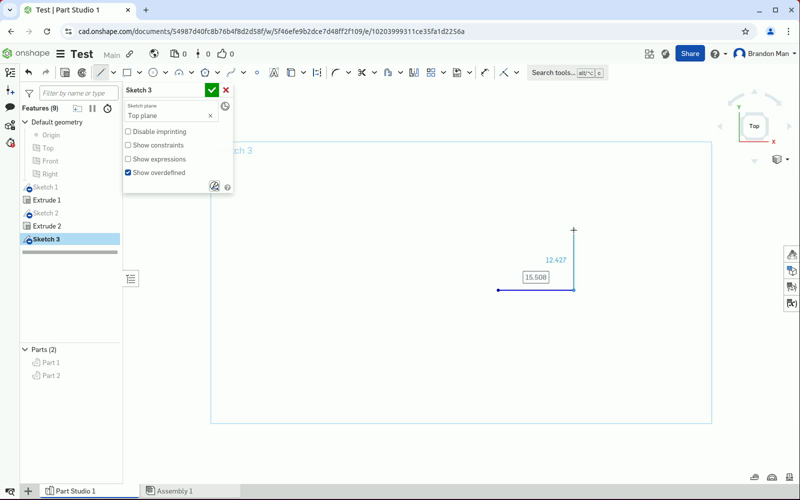
key_up(shift)
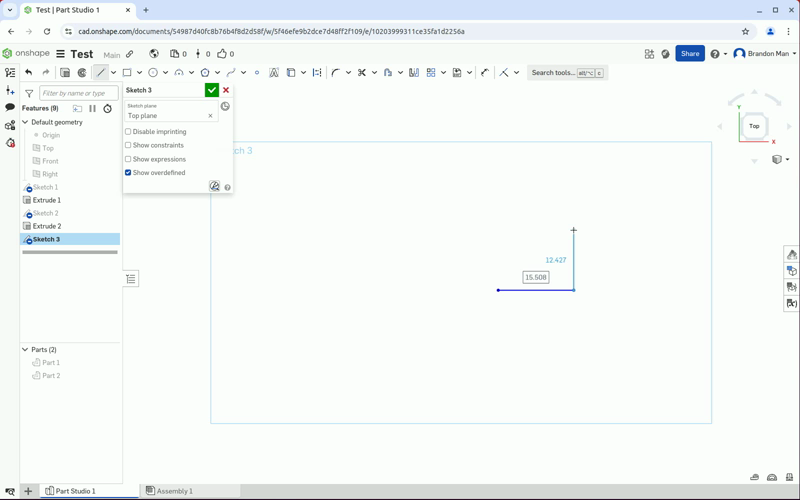
key_down(shift)
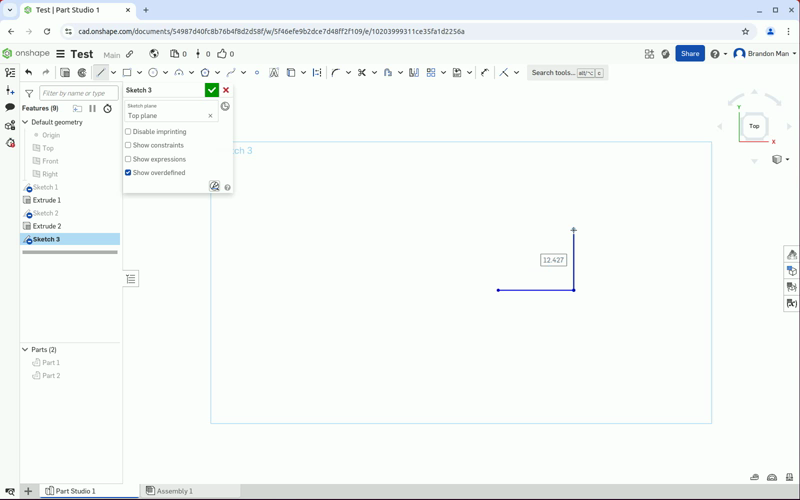
mouse_move(498, 229)
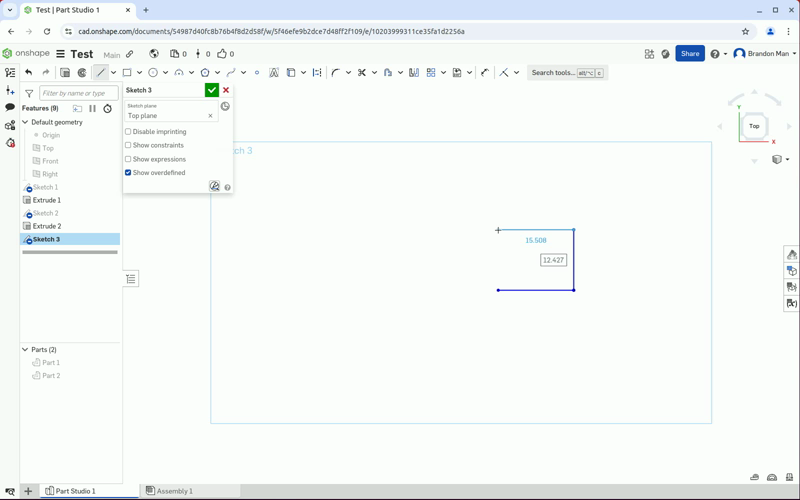
click(498, 229)
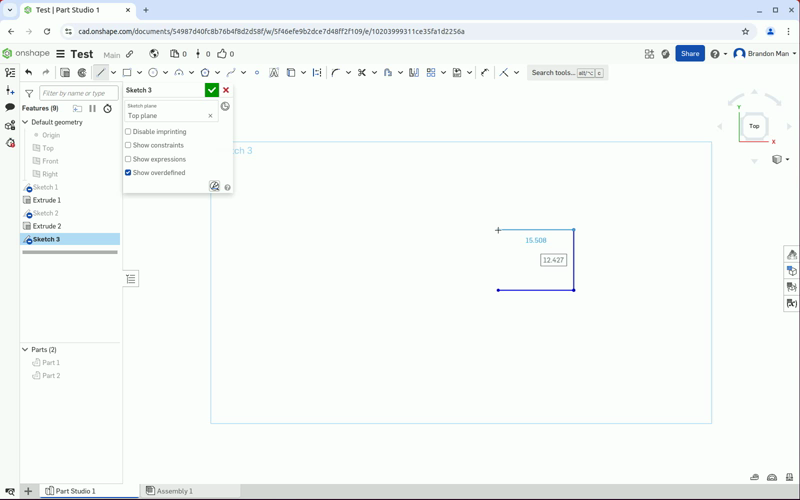
key_up(shift)
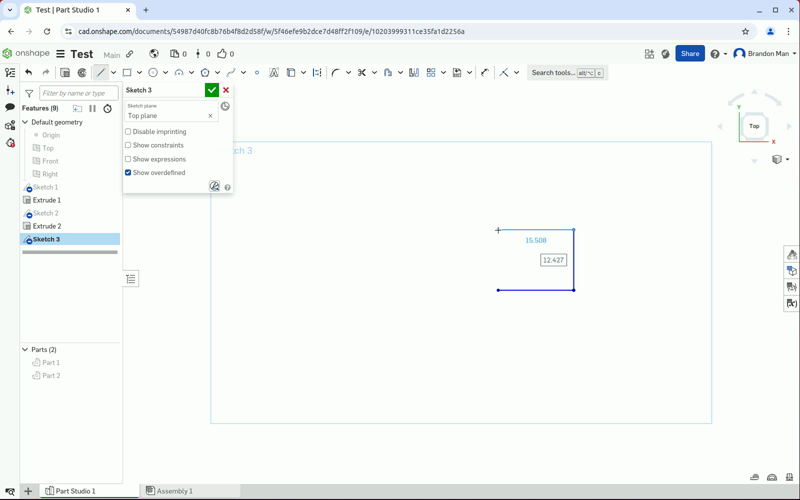
key_down(shift)
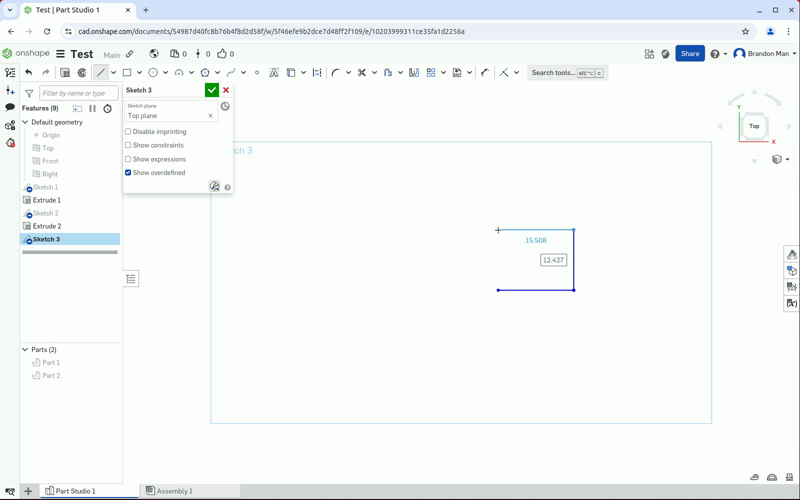
mouse_move(498, 290)
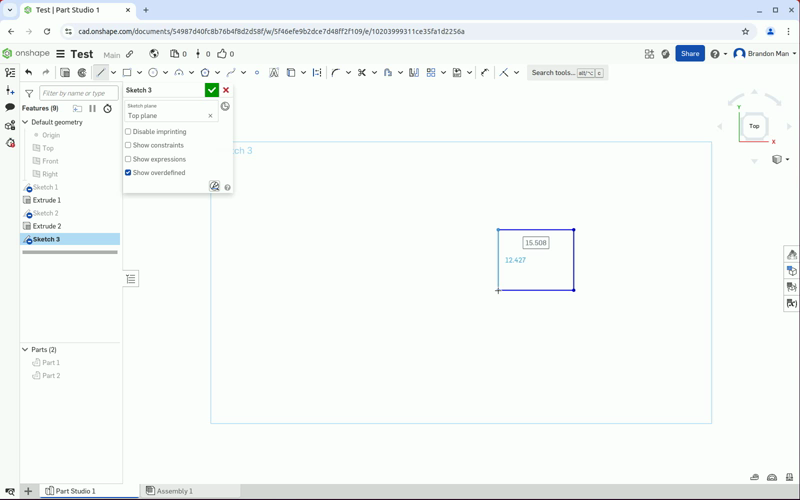
key_up(shift)
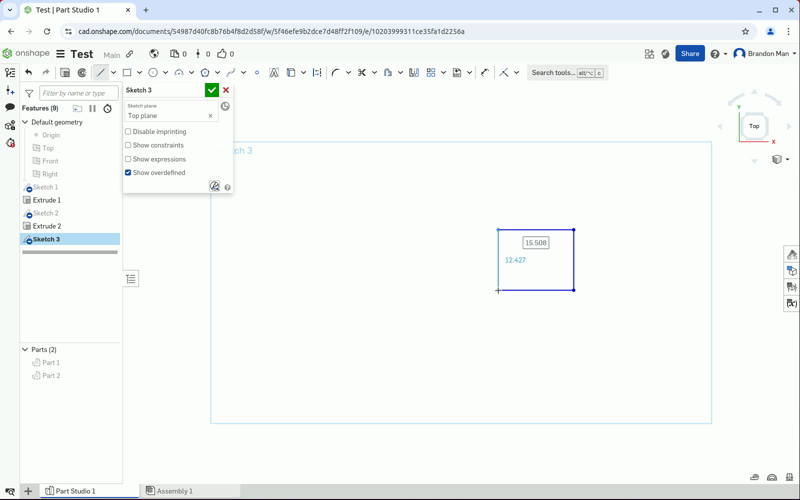
click(498, 290)
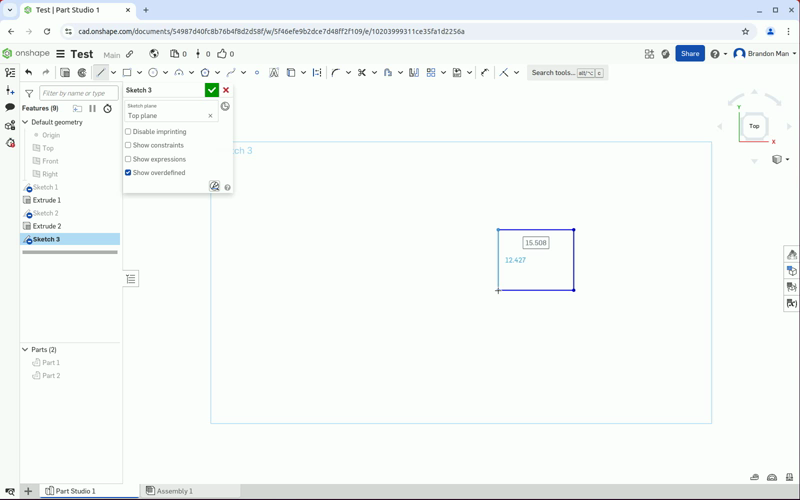
key(esc)
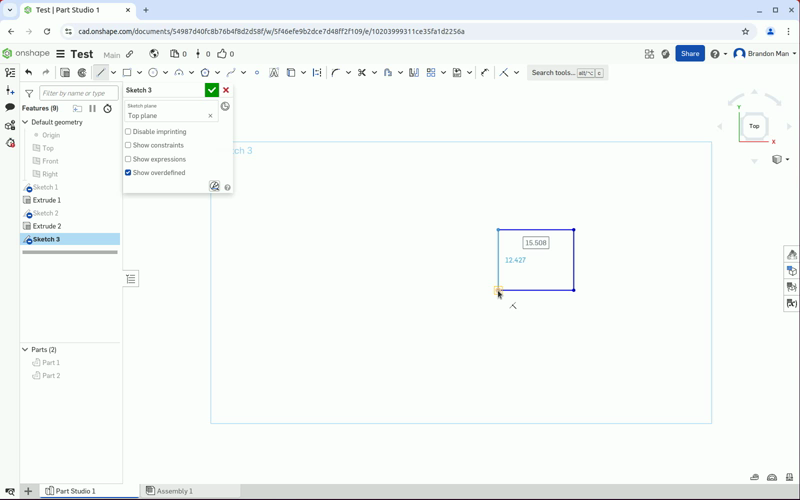
mouse_move(519, 275)
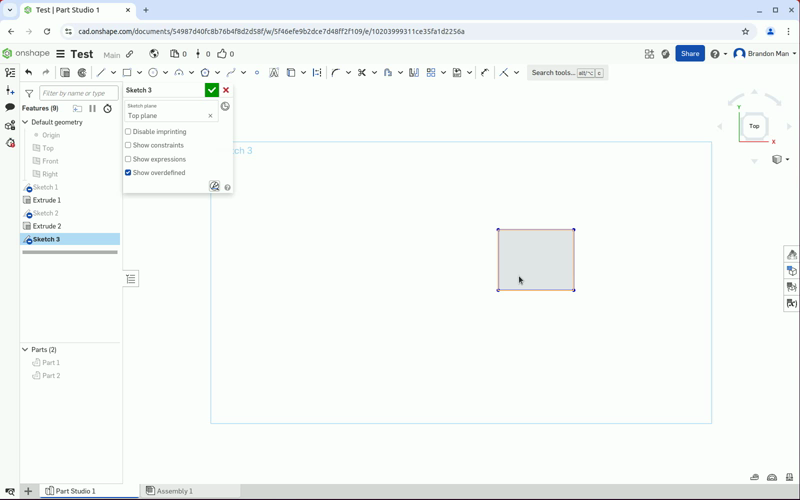
click(519, 275)
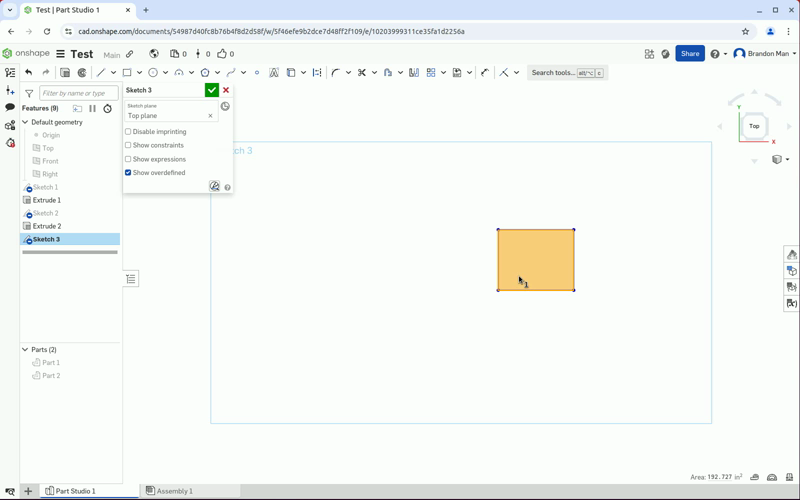
mouse_move(73, 352)
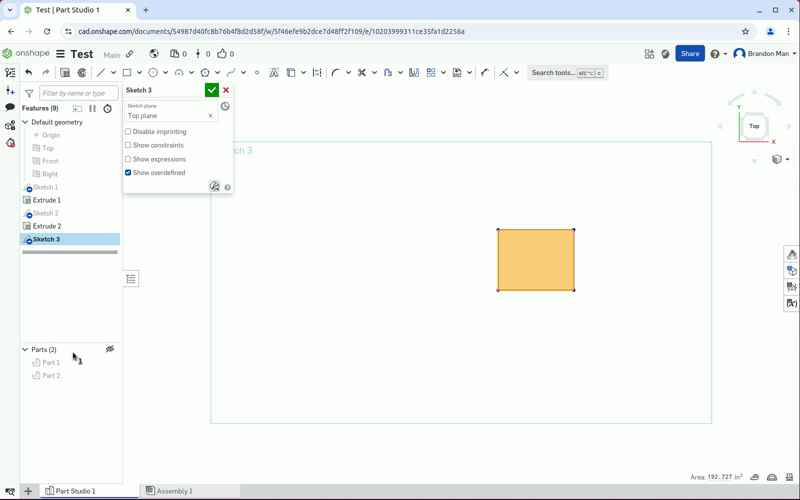
key(shift+y)
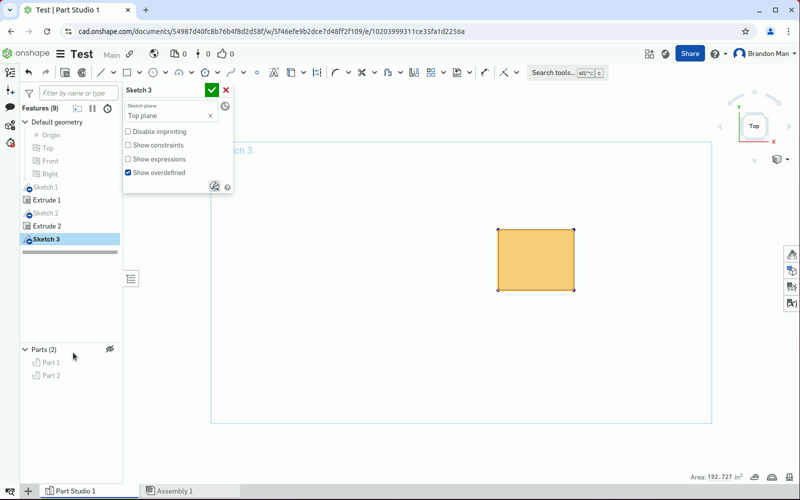
key(shift+e)
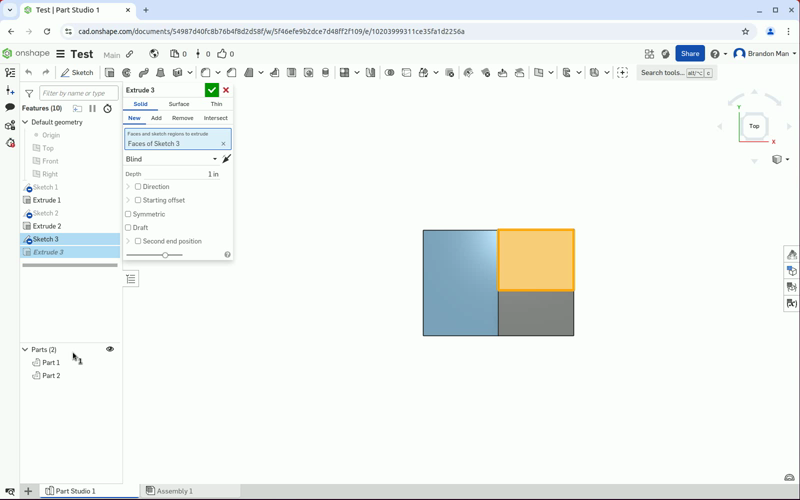
mouse_move(143, 106)
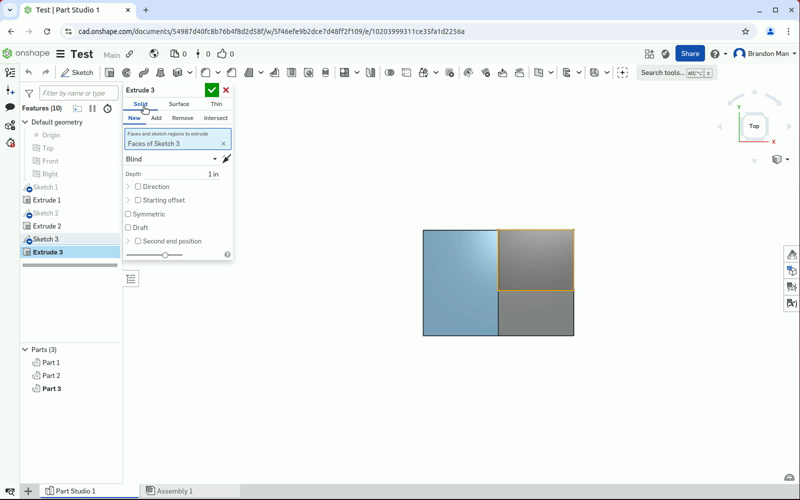
click(143, 106)
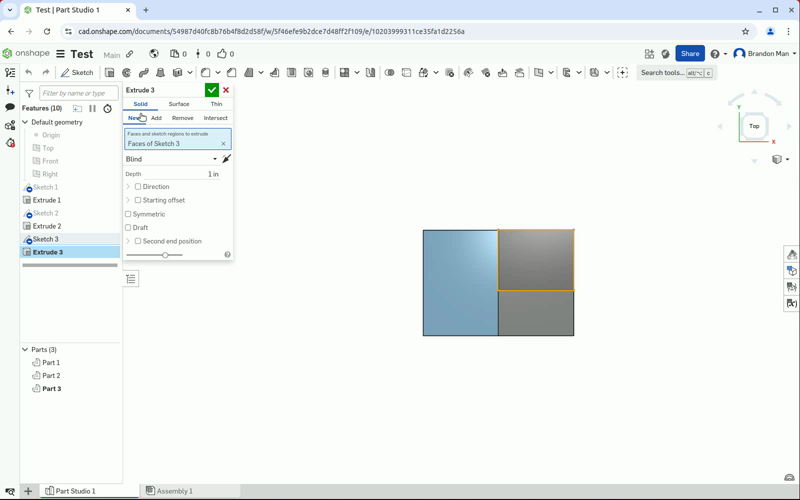
mouse_move(137, 120)
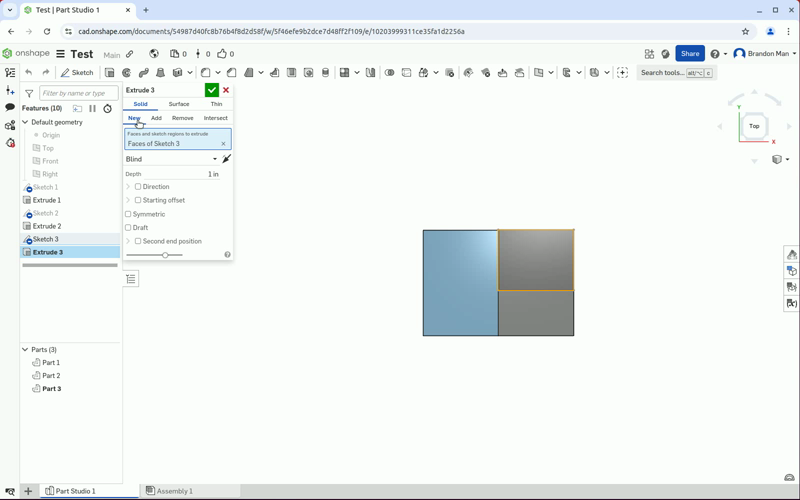
click(137, 120)
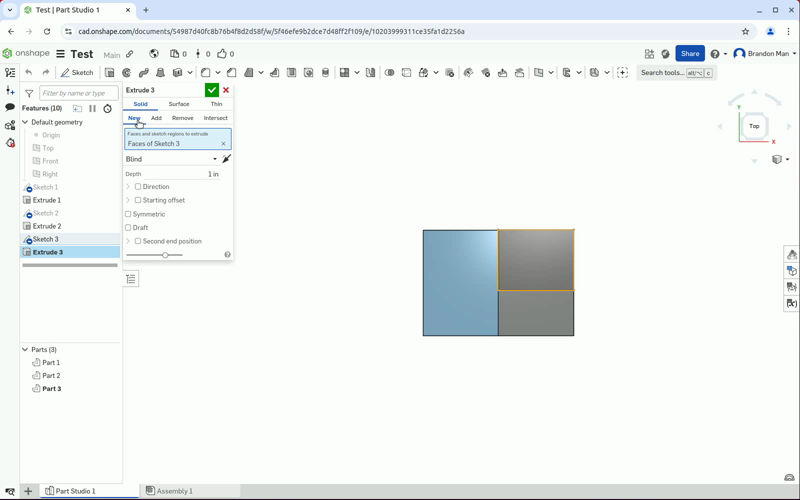
key(tab, 4)
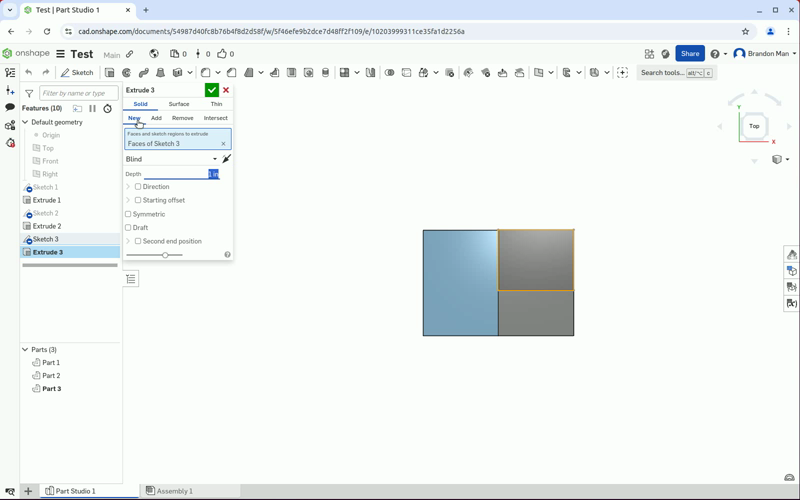
text(15.405)
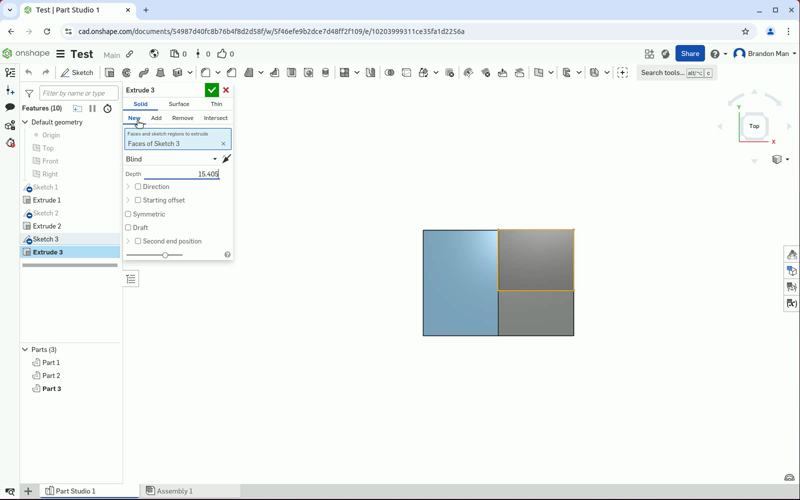
key(enter)
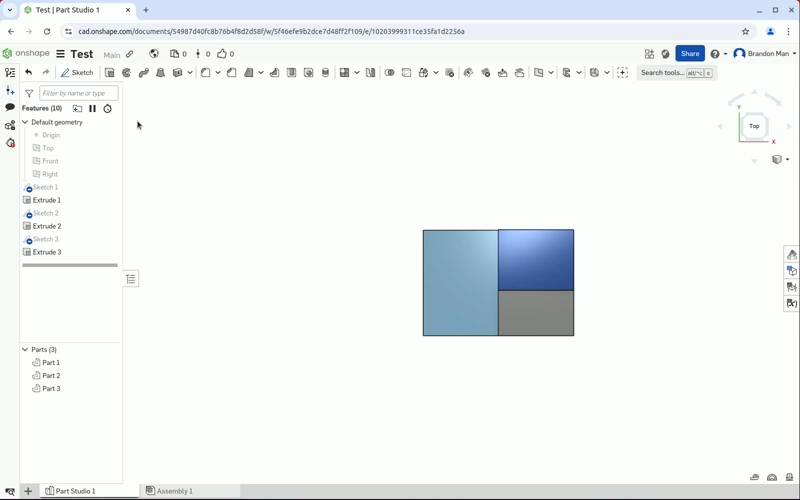
key(shift+h)
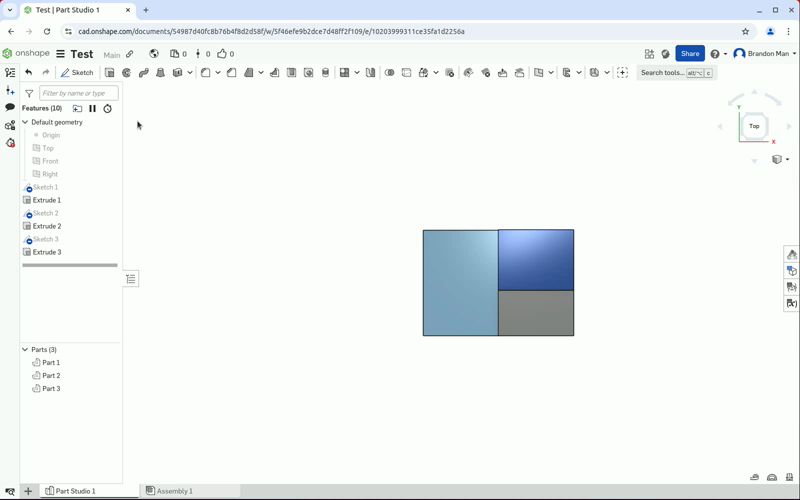
key(shift+h)
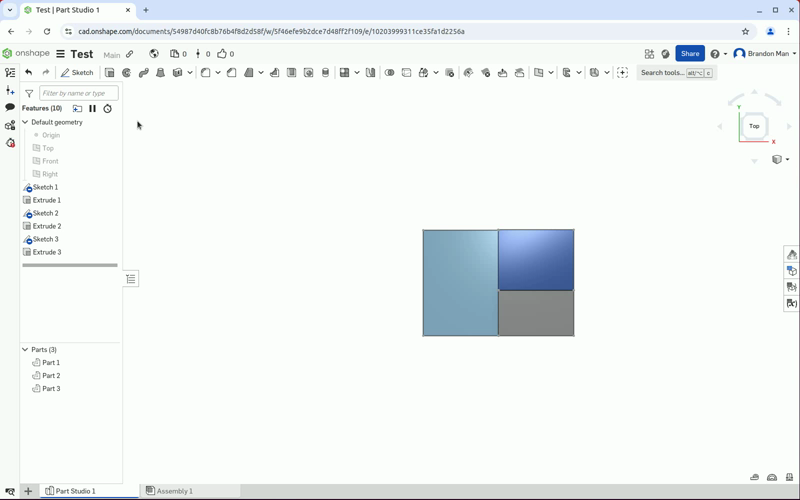
key(shift+7)
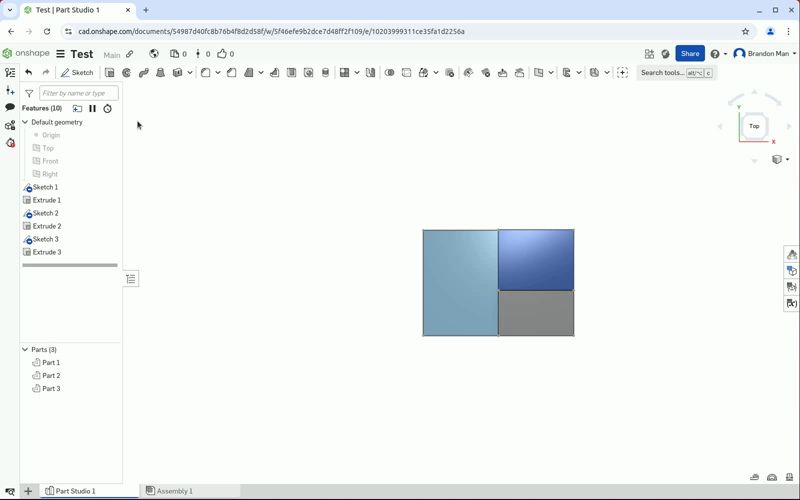
key(up, 3)
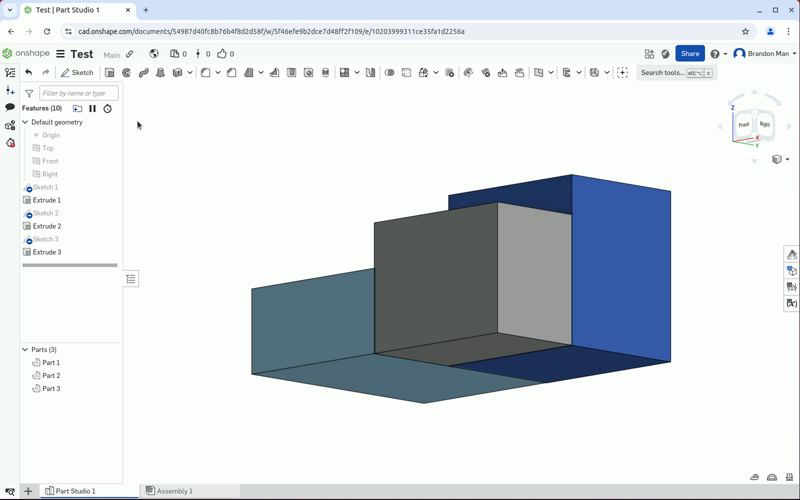
key(left, 3)
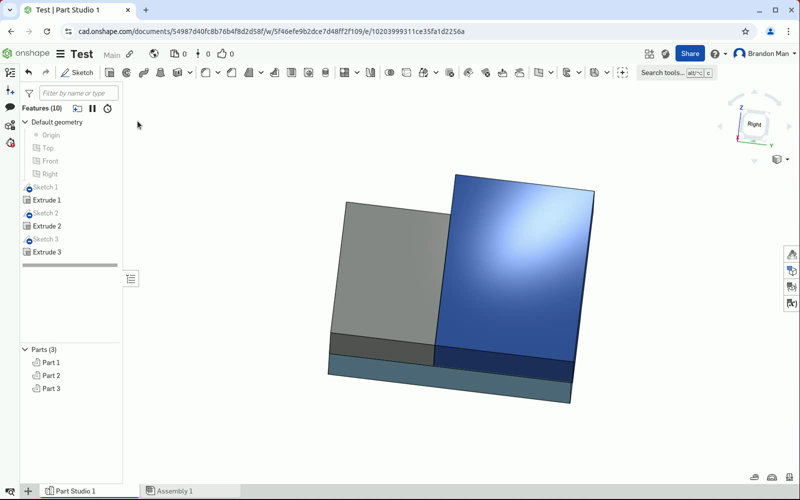
key(right, 3)
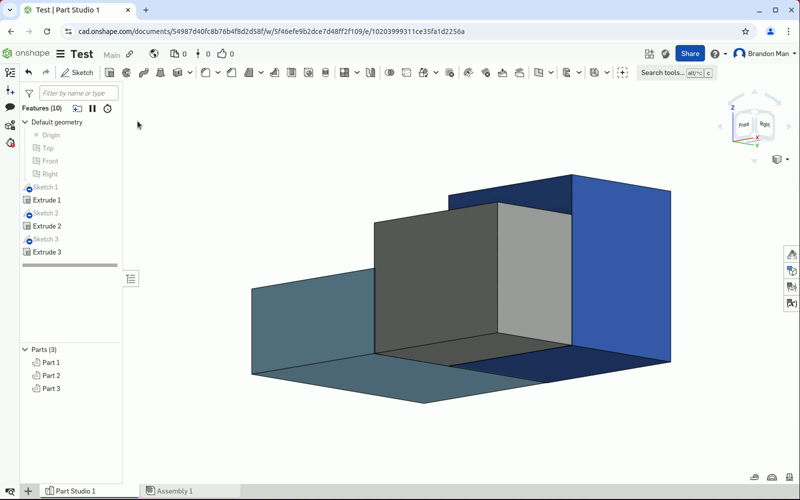
key(down, 3)
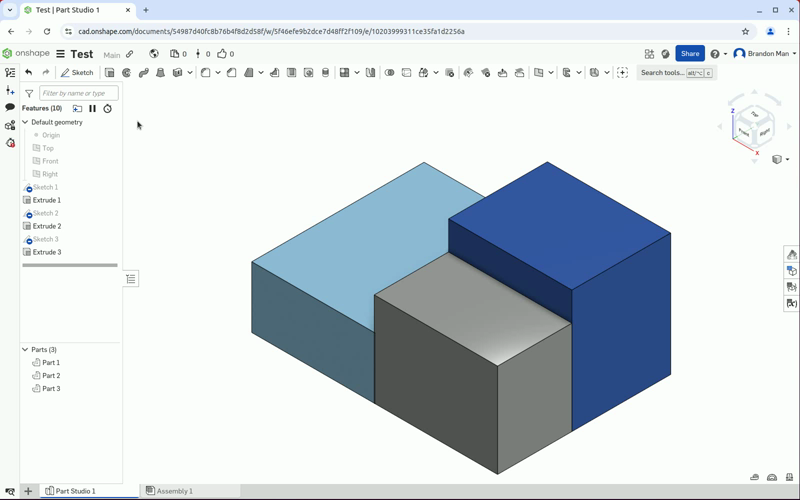
mouse_move(73, 189)
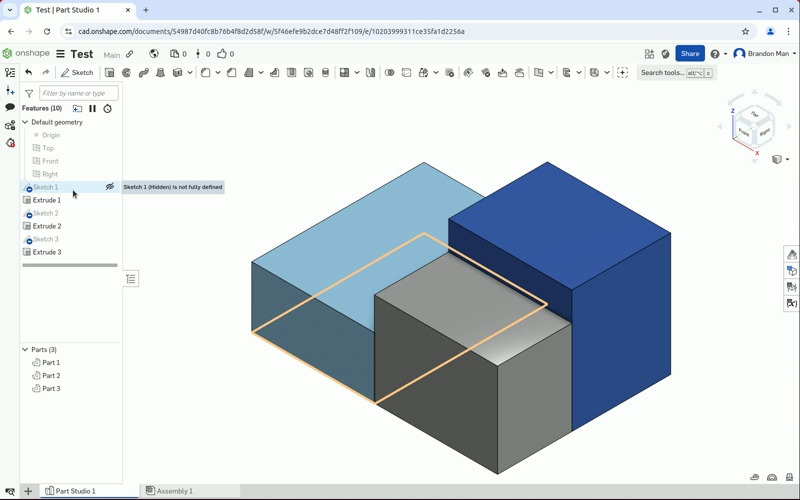
click(73, 189)